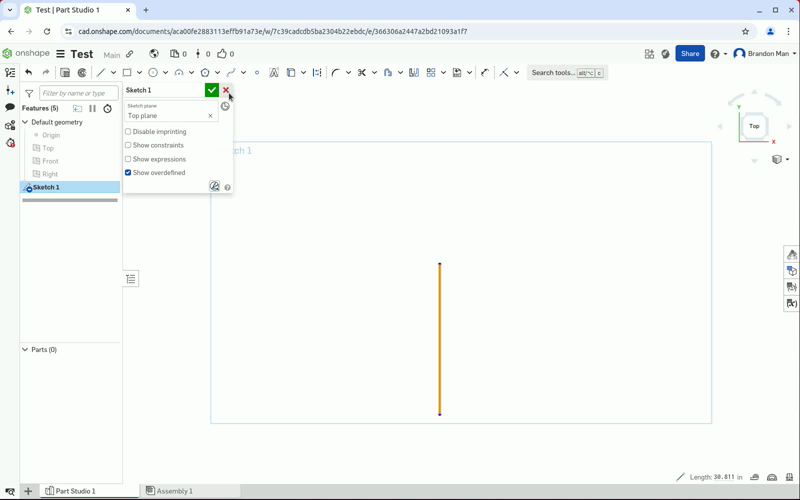
key(shift+h)
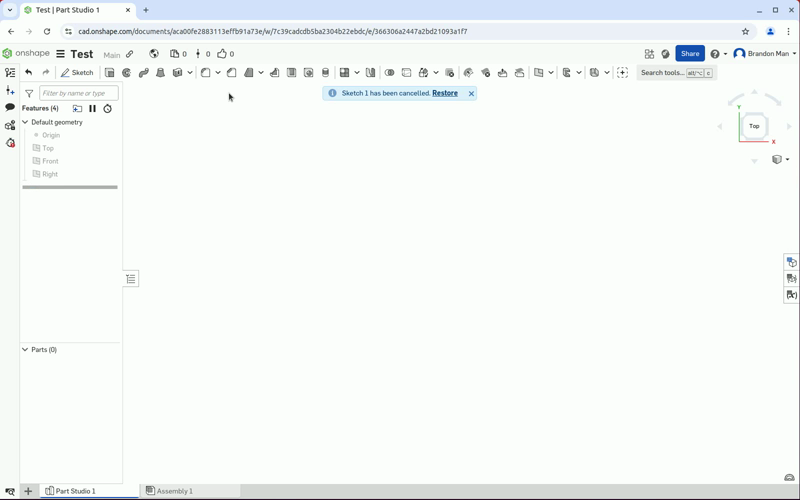
mouse_move(73, 352)
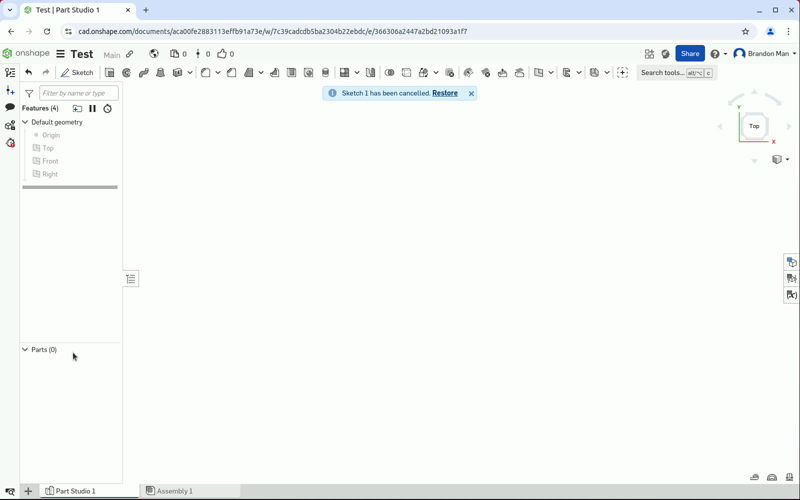
key(y)
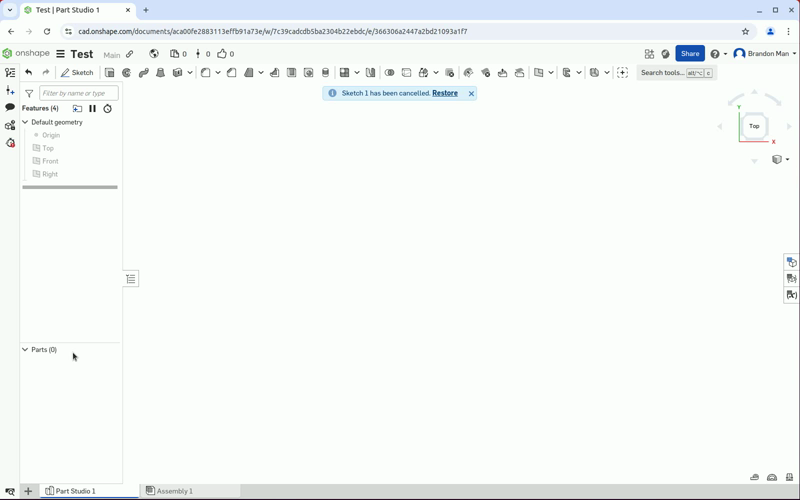
key(shift+p)
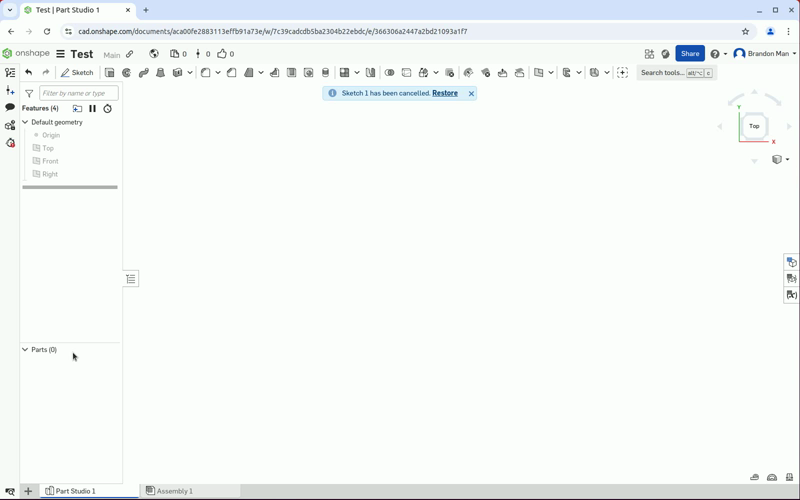
key(space)
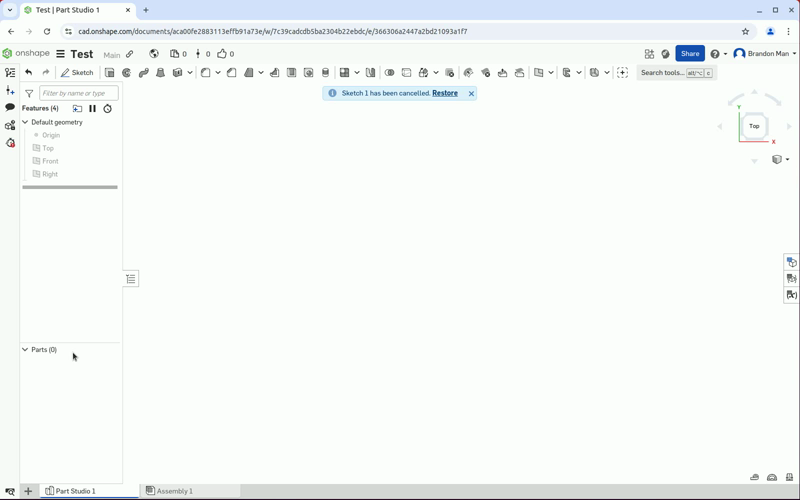
key_down(shift)
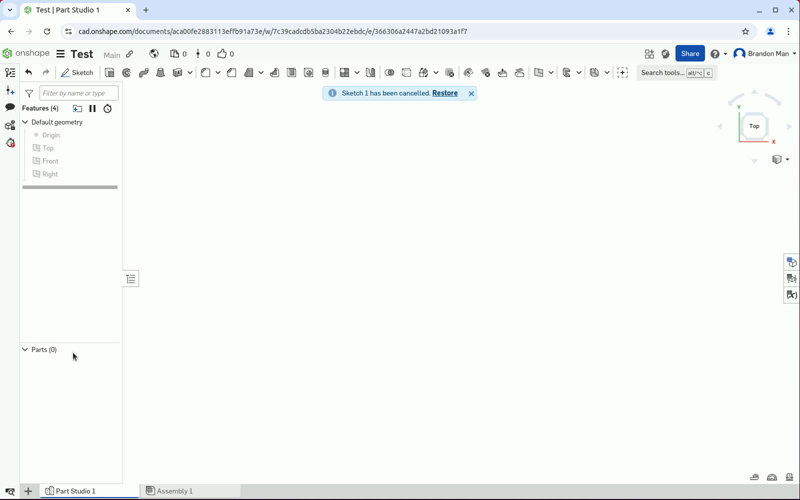
key(up)
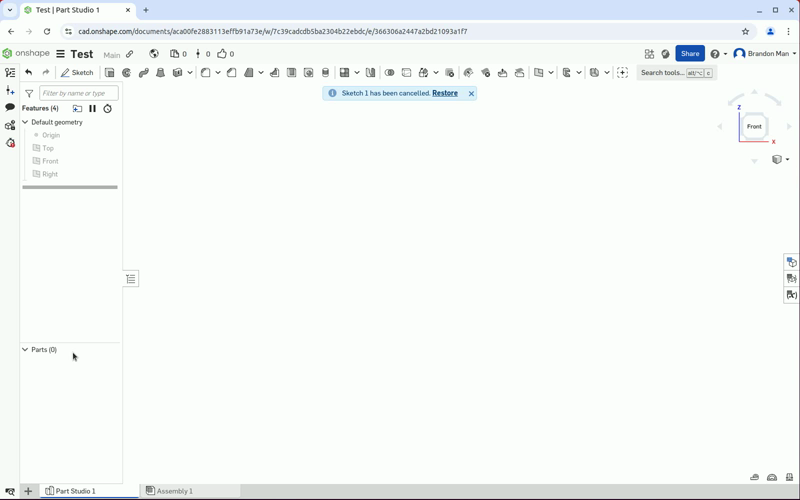
key_up(shift)
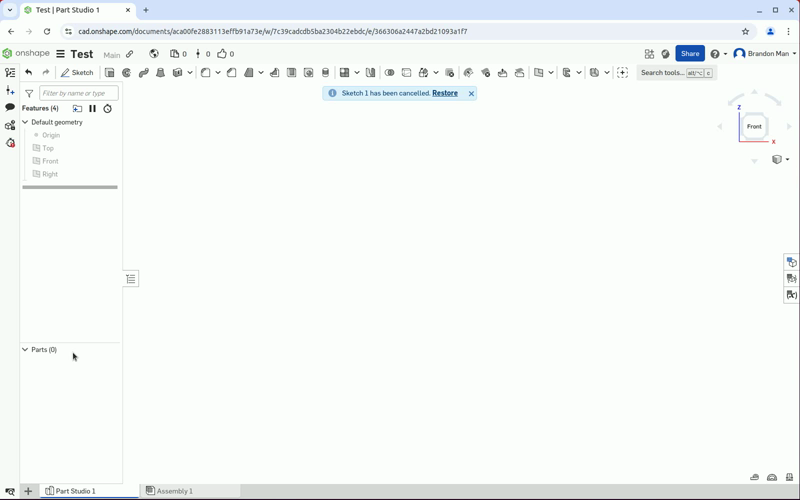
mouse_move(73, 352)
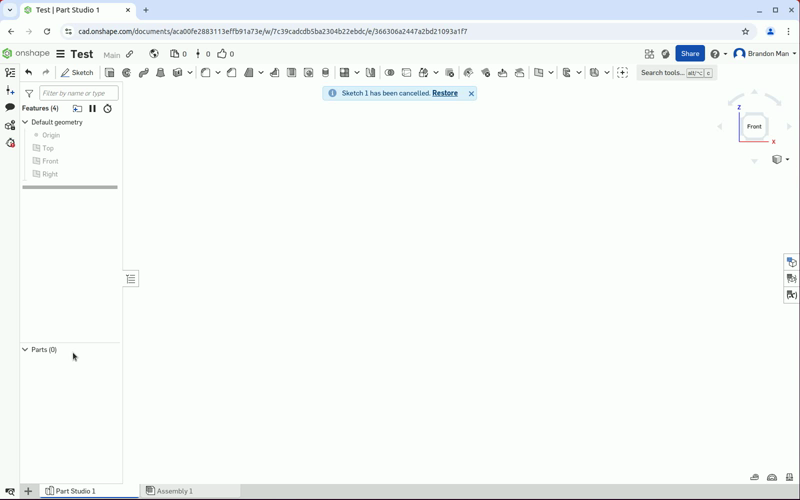
key(shift+y)
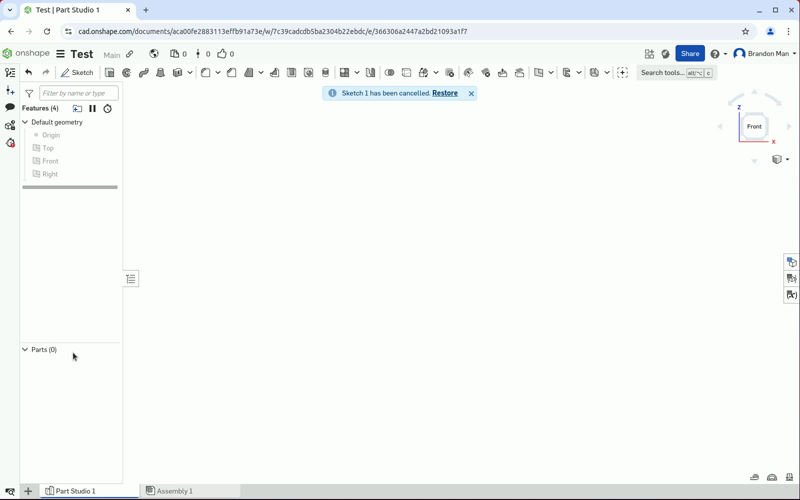
key(shift+s)
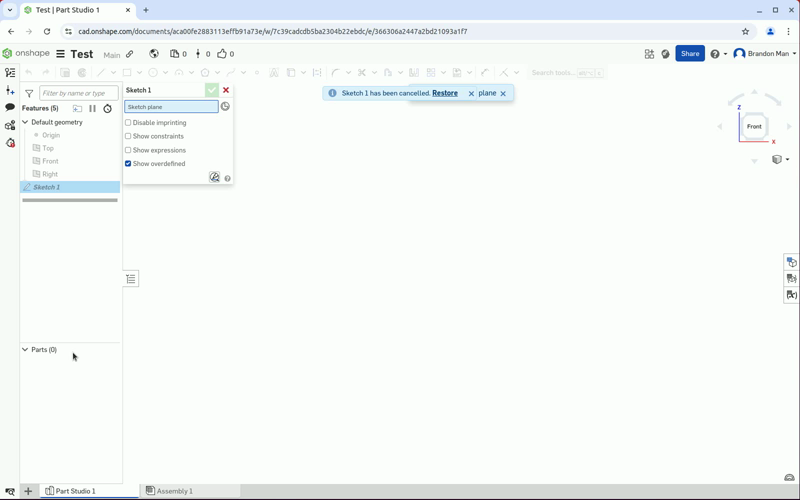
mouse_move(73, 163)
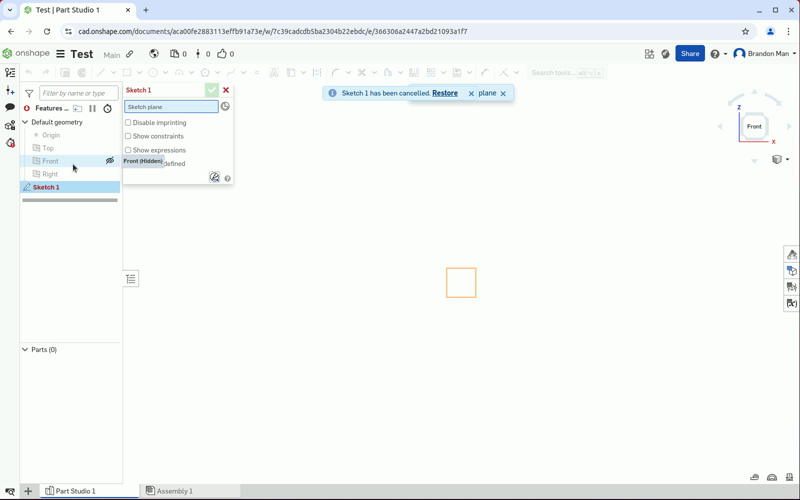
click(73, 163)
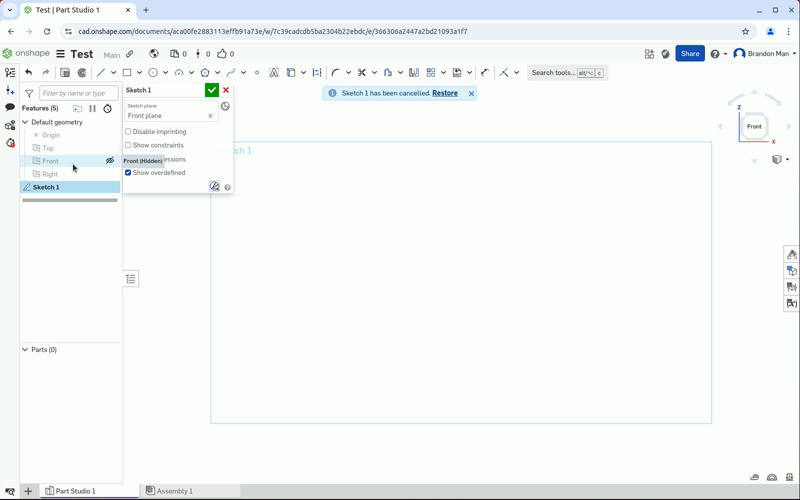
mouse_move(73, 352)
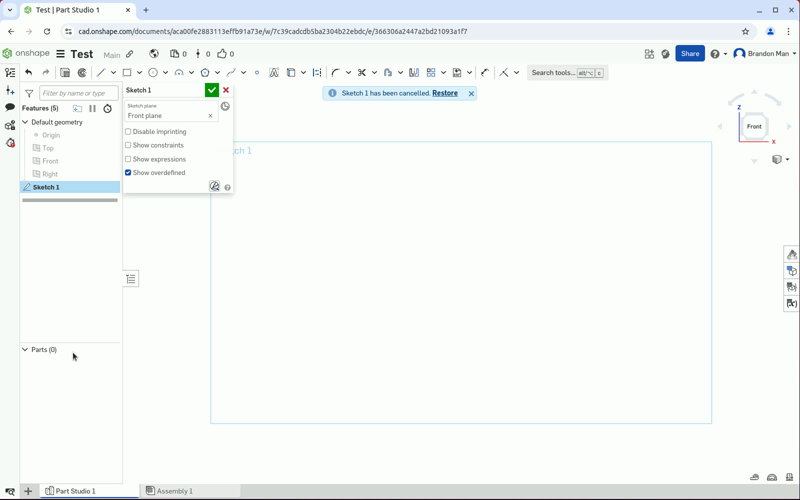
key(y)
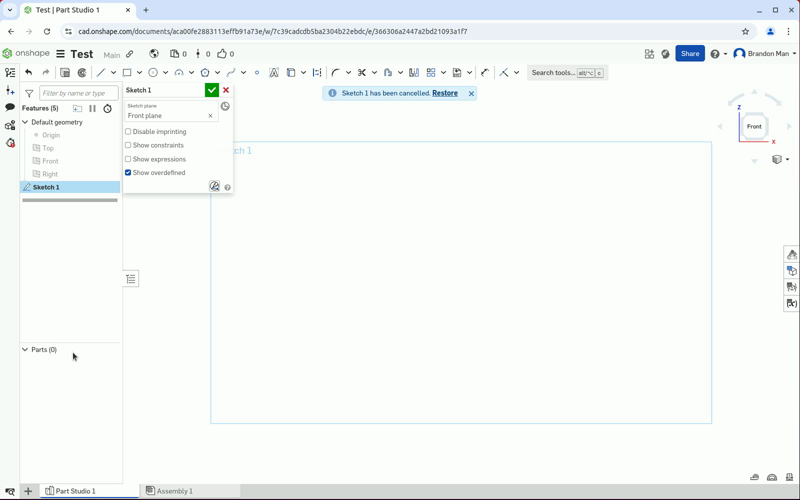
key(l)
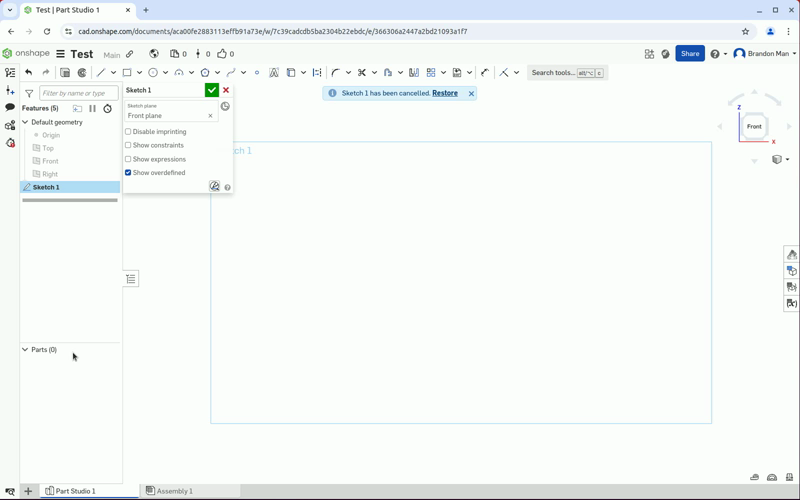
key_down(shift)
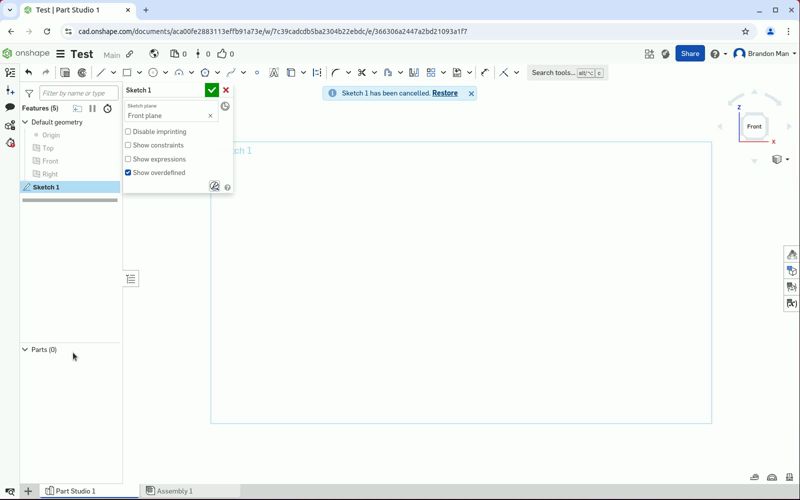
mouse_move(372, 326)
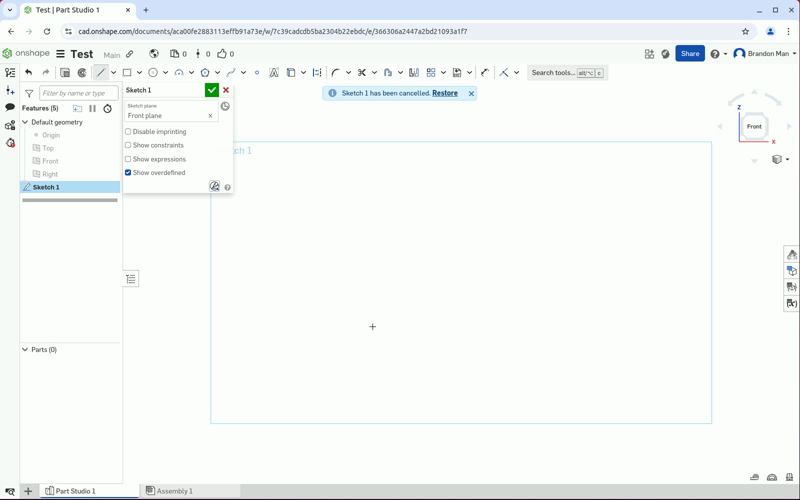
click(372, 326)
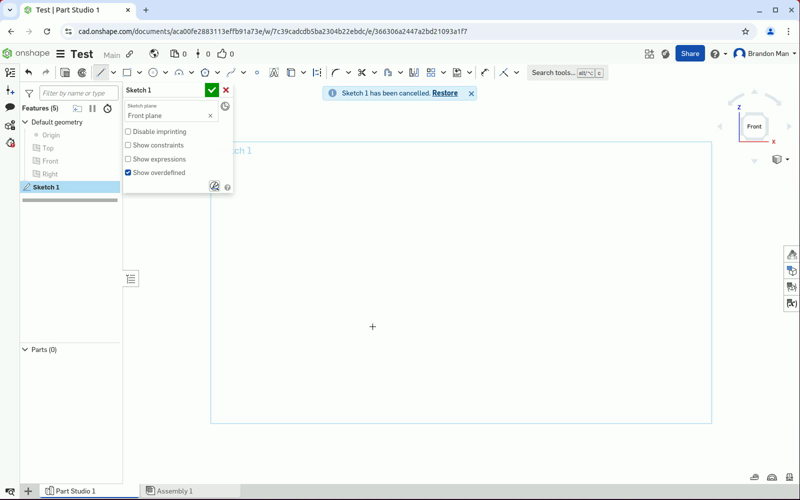
key_up(shift)
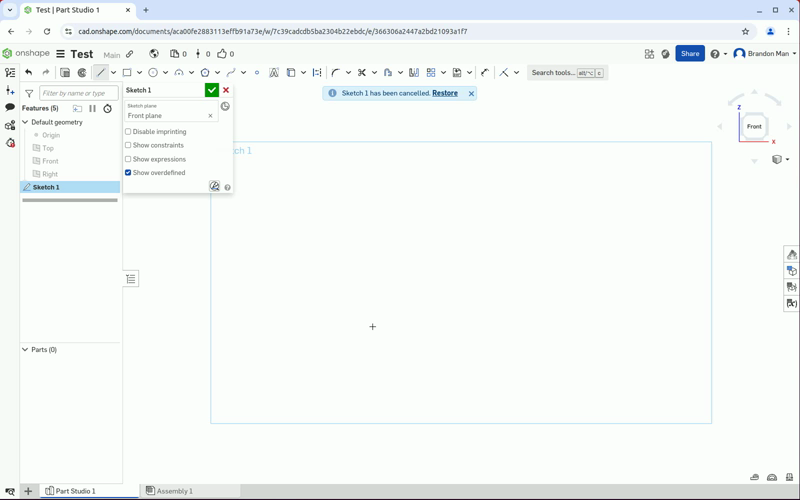
key_down(shift)
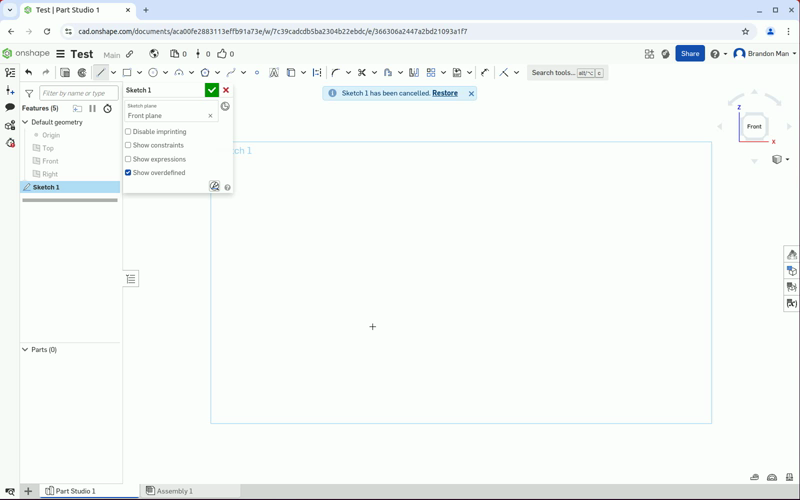
mouse_move(491, 326)
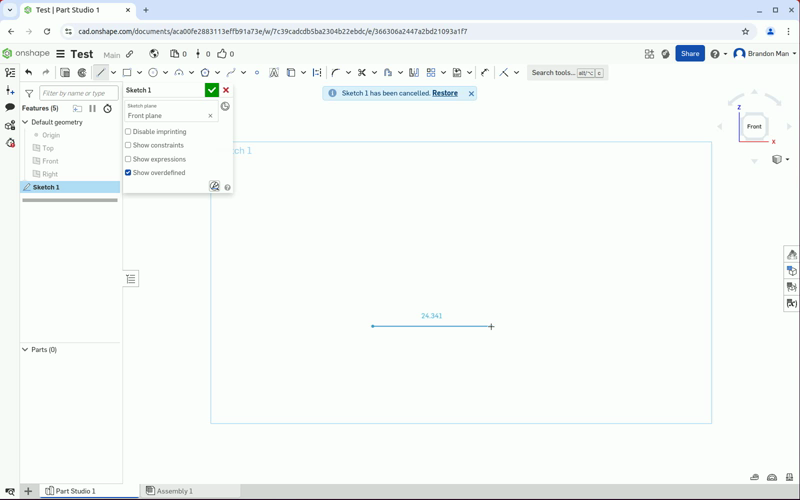
click(491, 326)
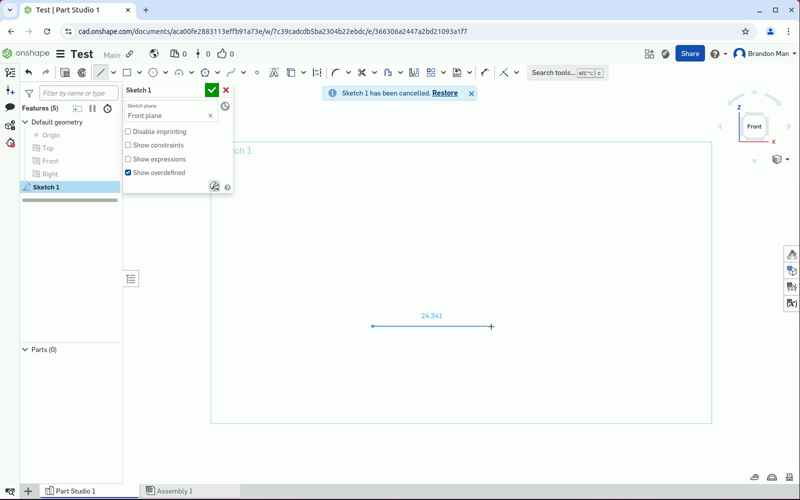
key_up(shift)
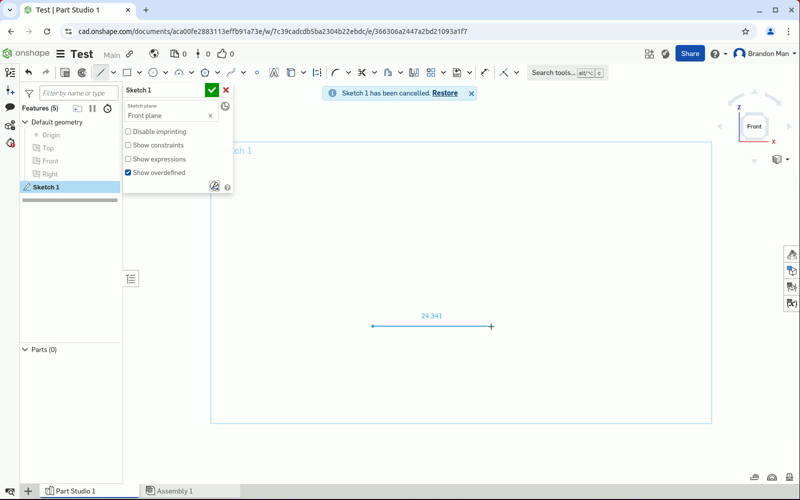
key_down(shift)
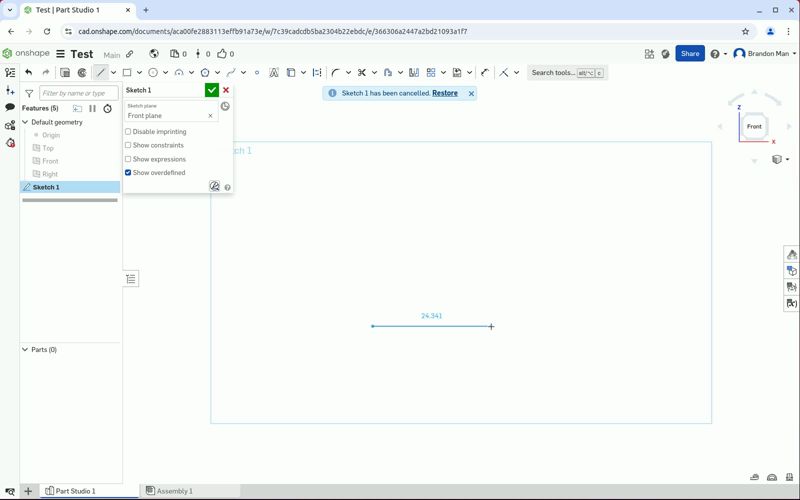
mouse_move(521, 326)
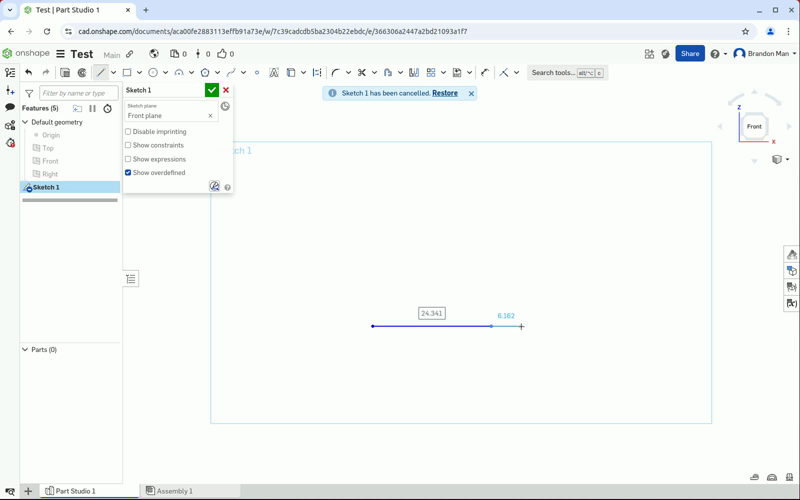
mouse_move(491, 316)
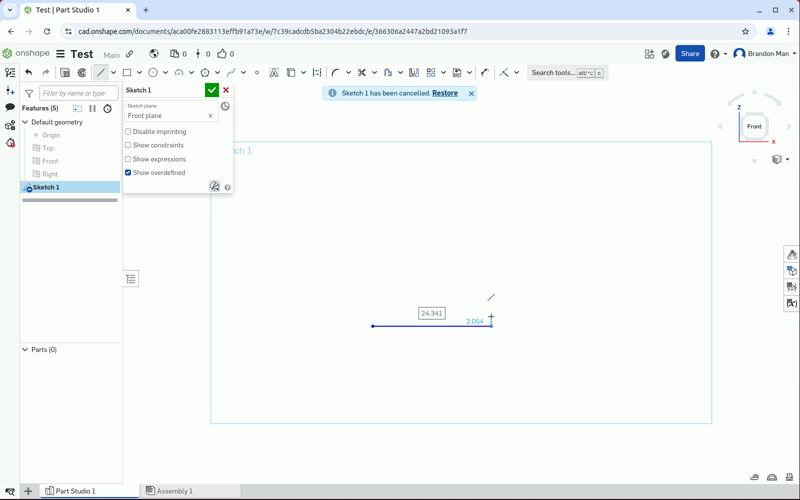
click(491, 316)
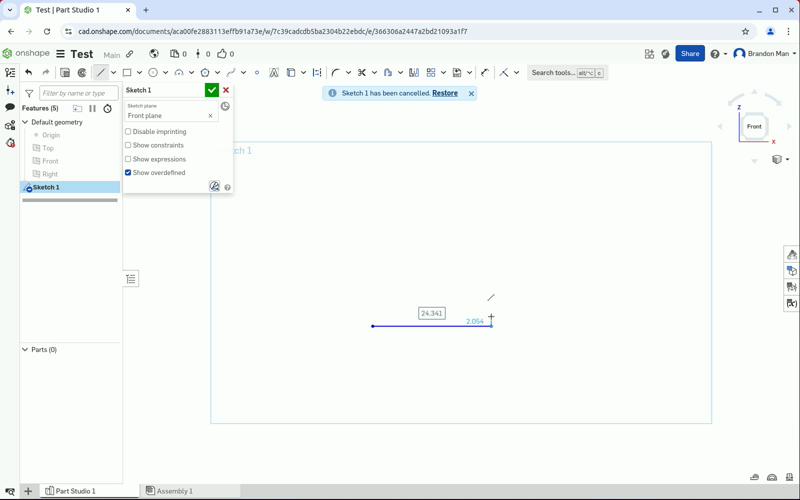
key_up(shift)
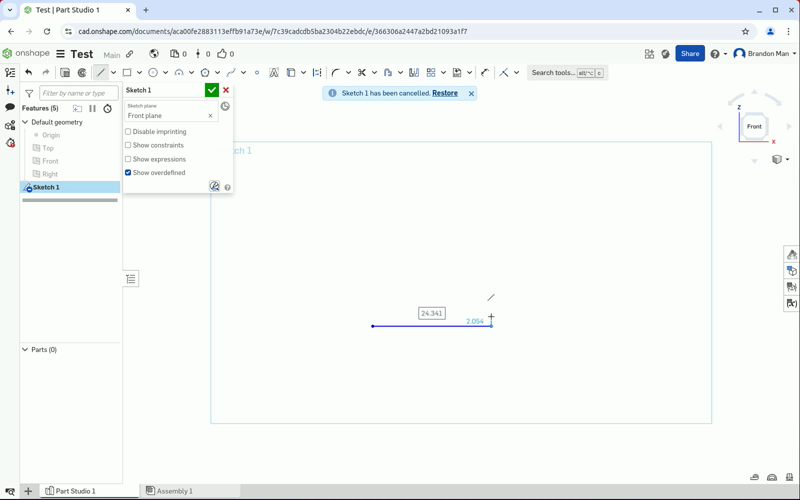
key_down(shift)
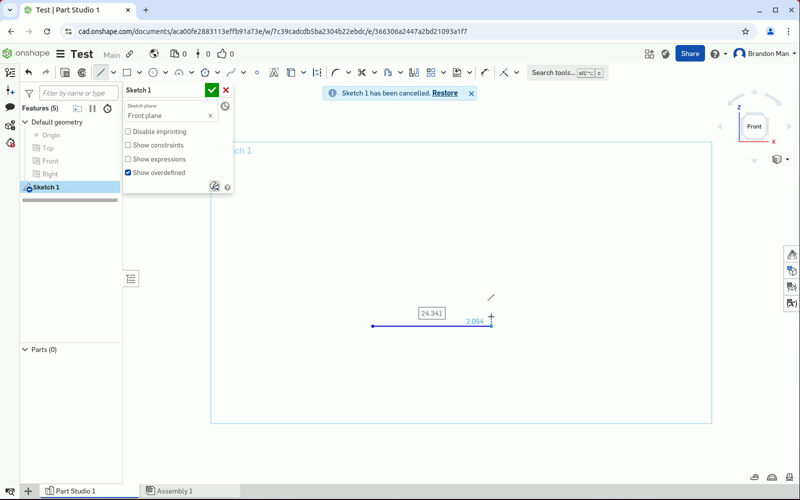
mouse_move(372, 316)
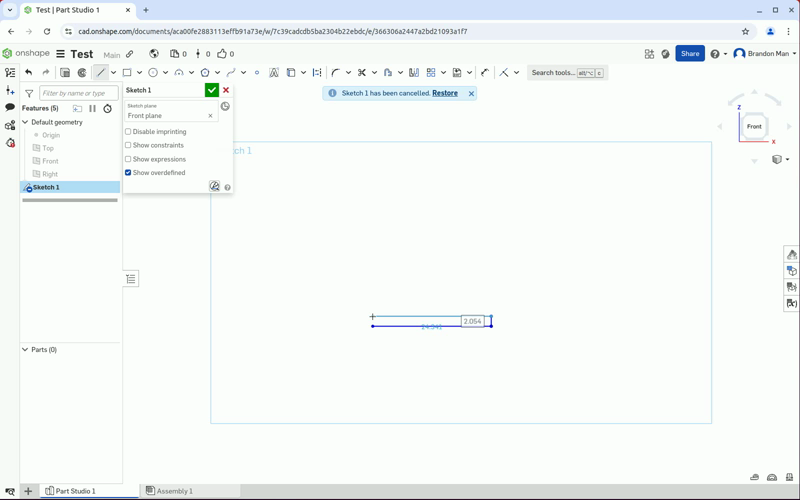
click(372, 316)
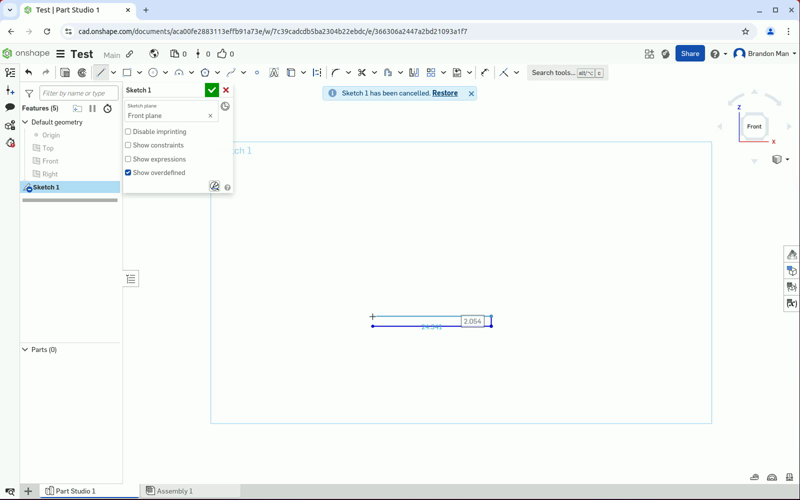
key_up(shift)
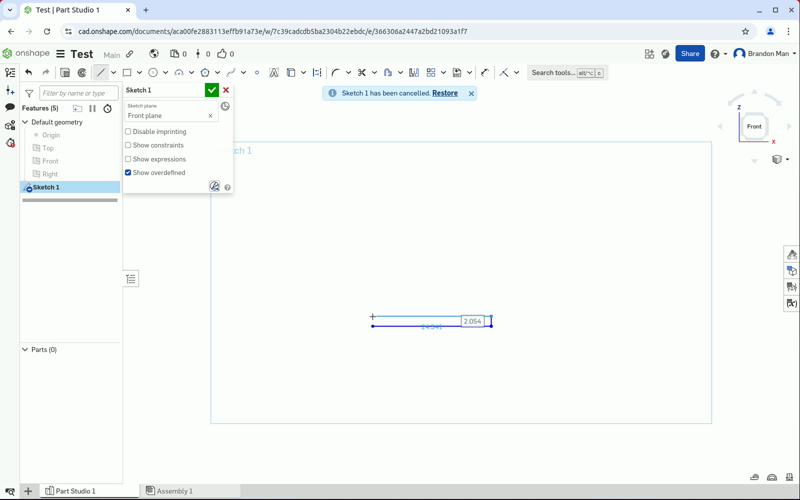
mouse_move(402, 316)
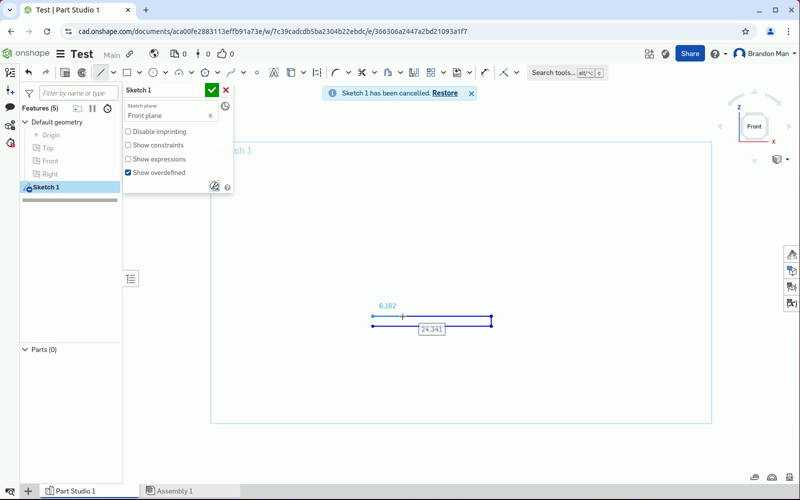
key_down(shift)
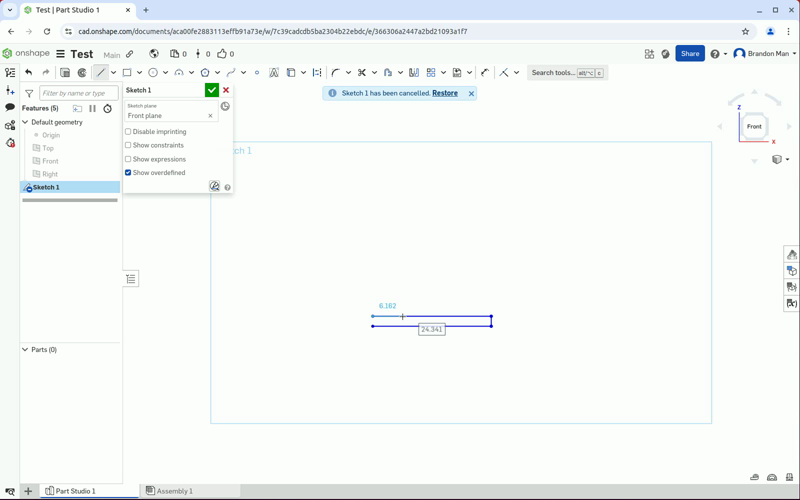
mouse_move(372, 326)
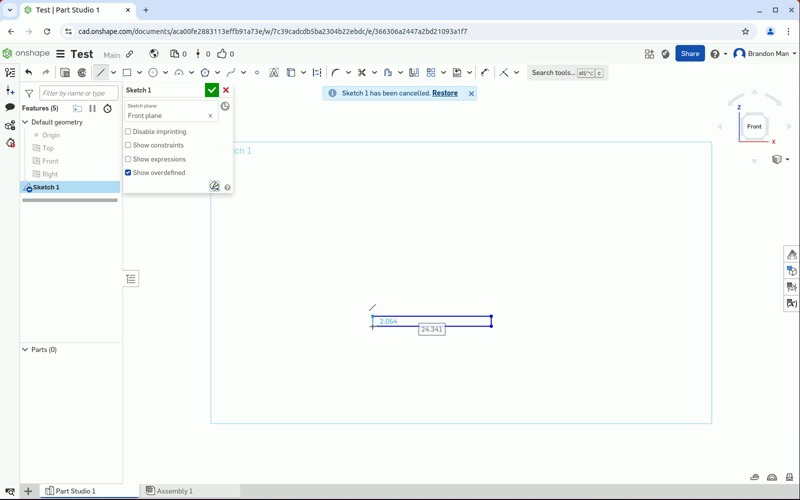
key_up(shift)
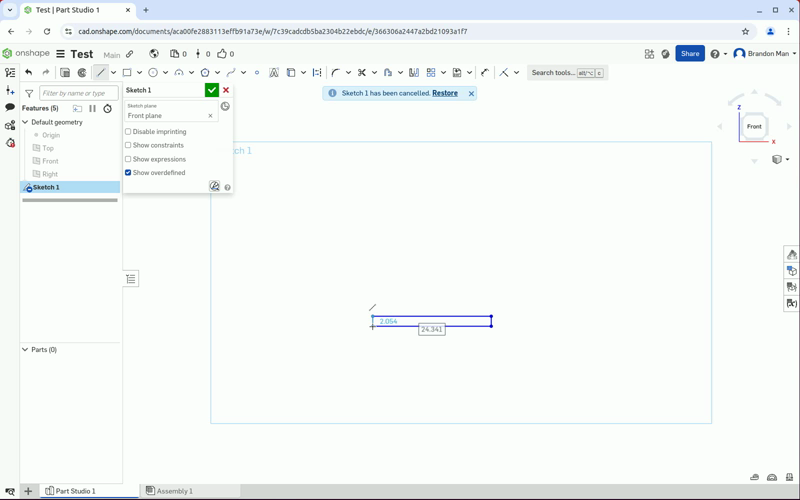
click(372, 326)
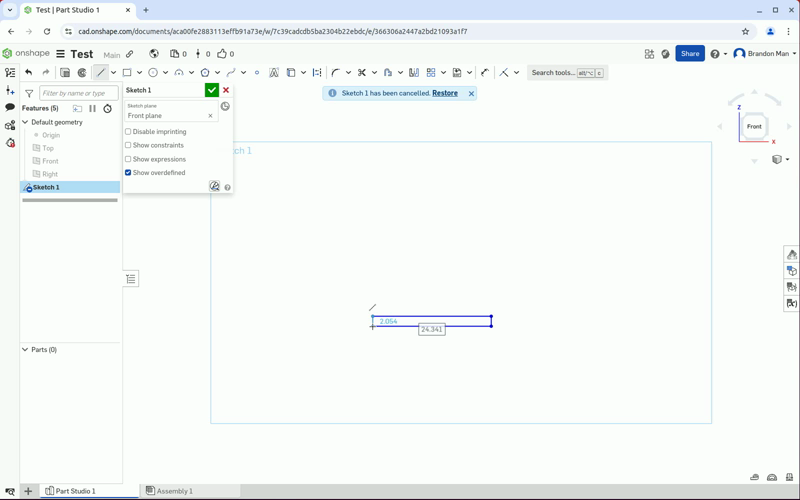
key(esc)
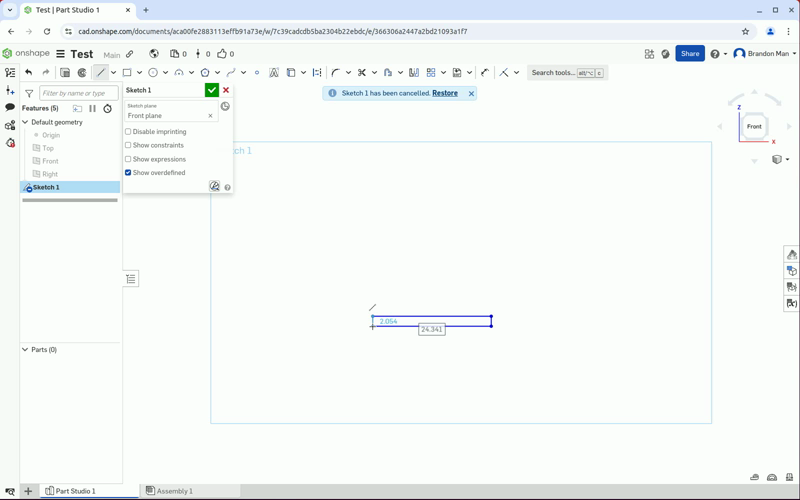
mouse_move(459, 321)
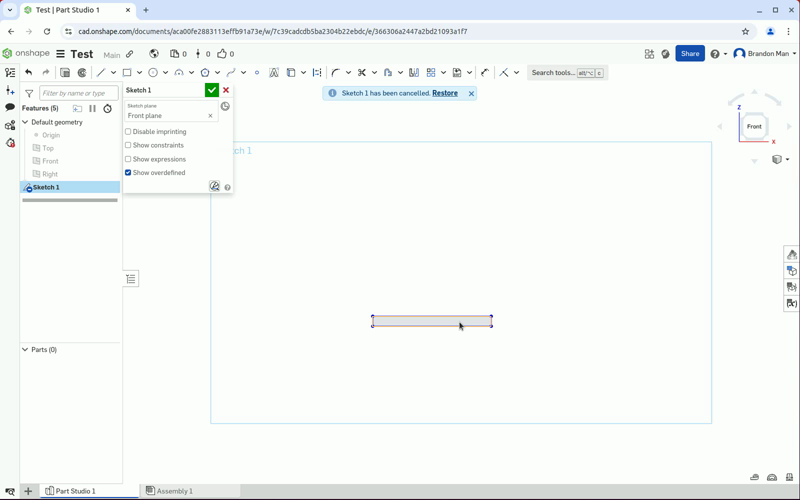
scroll(6)
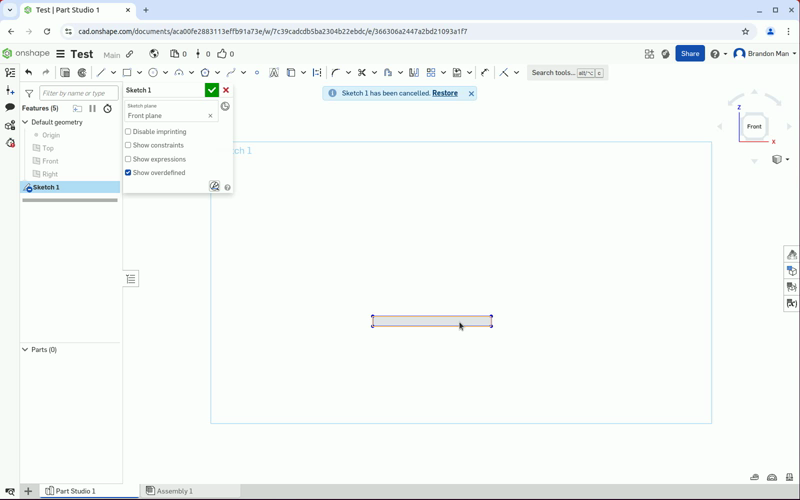
scroll(6)
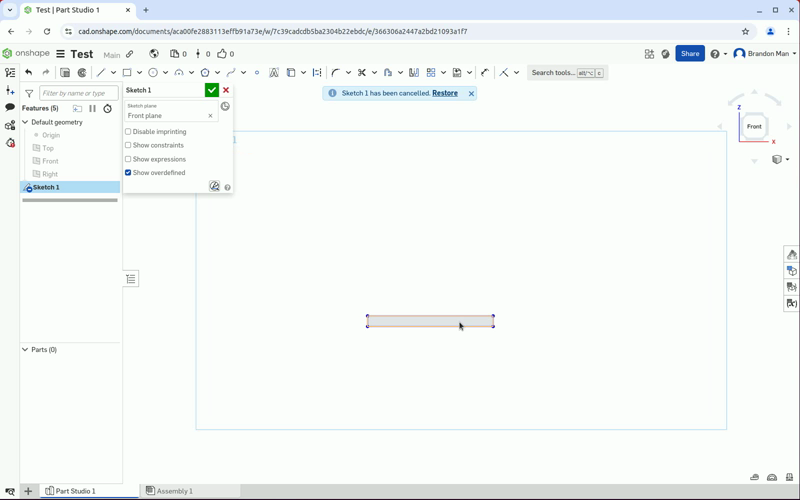
scroll(6)
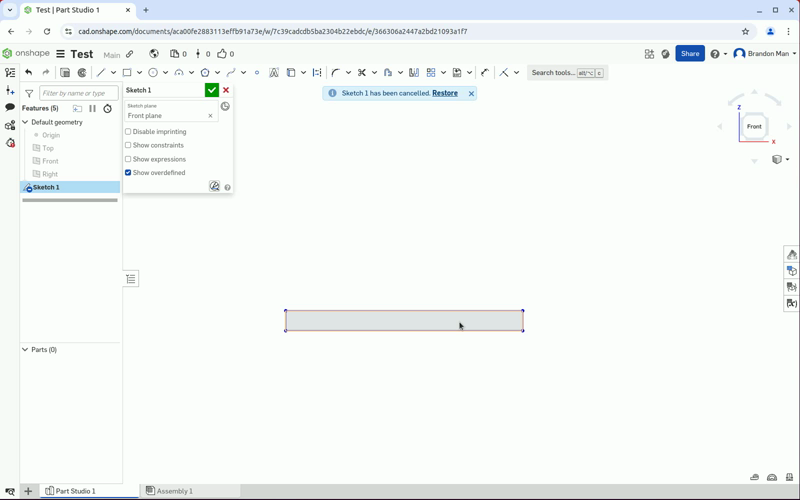
scroll(6)
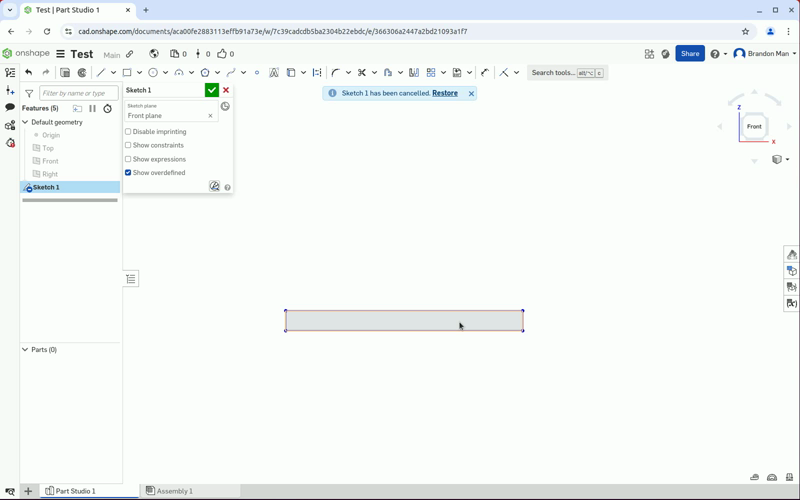
scroll(6)
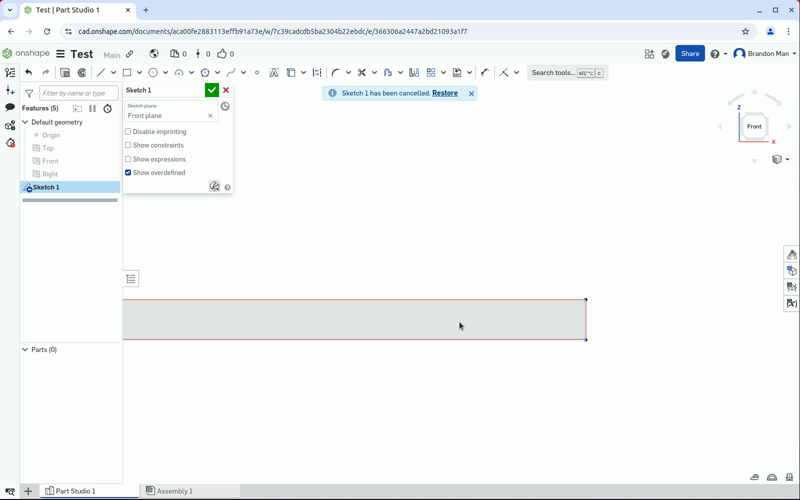
scroll(6)
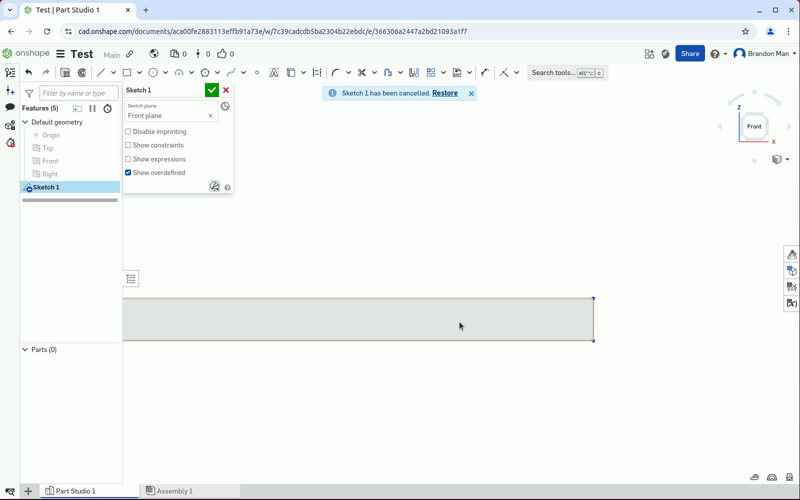
scroll(6)
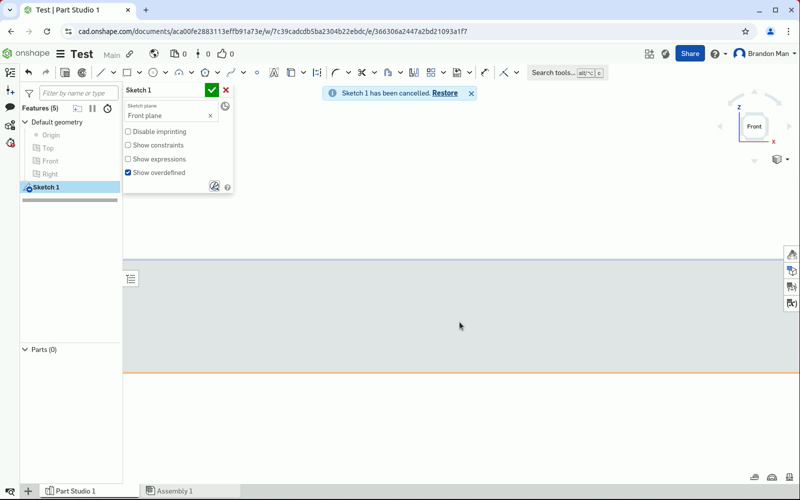
click(459, 321)
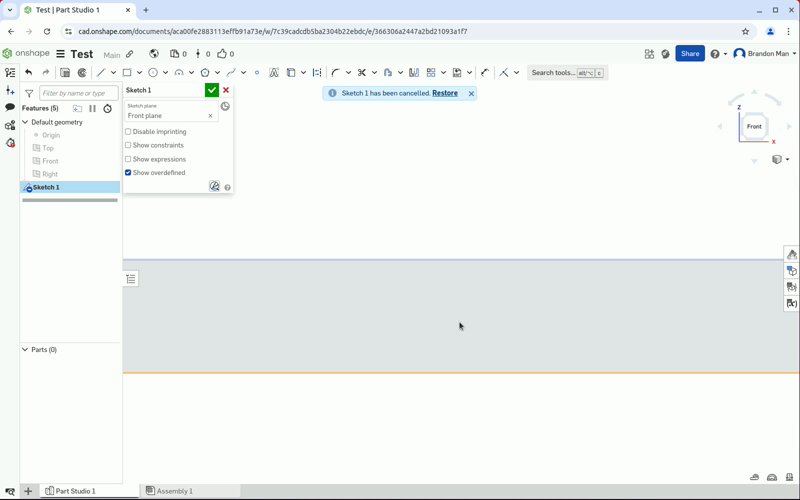
scroll(-6)
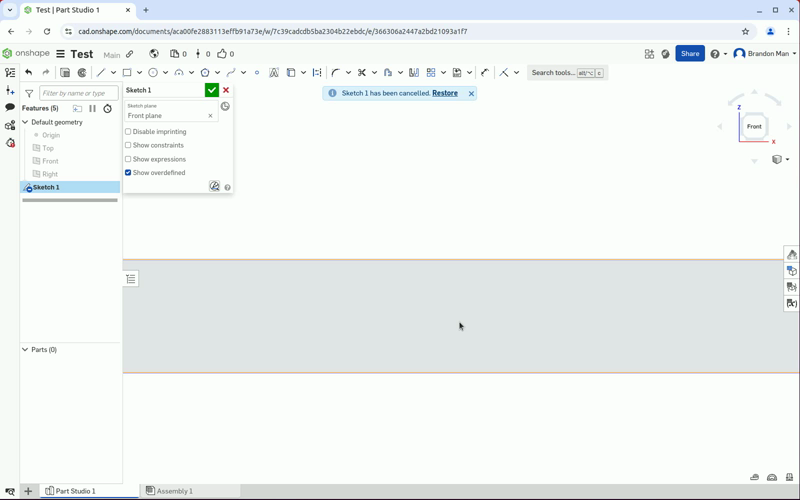
scroll(-6)
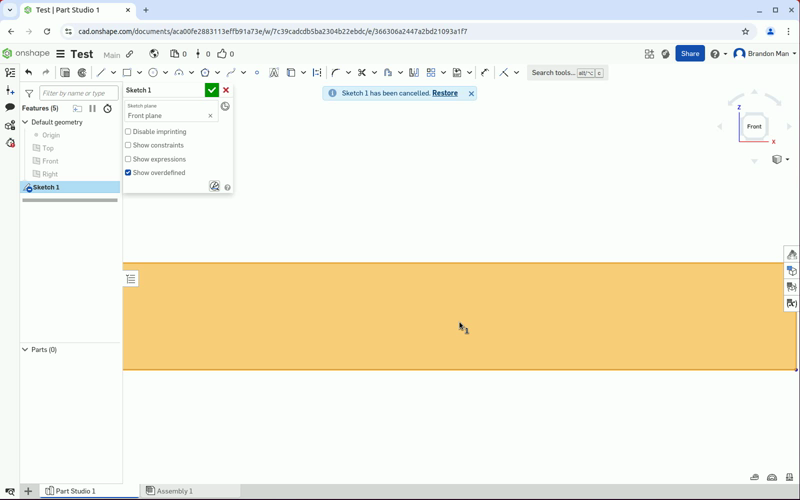
scroll(-6)
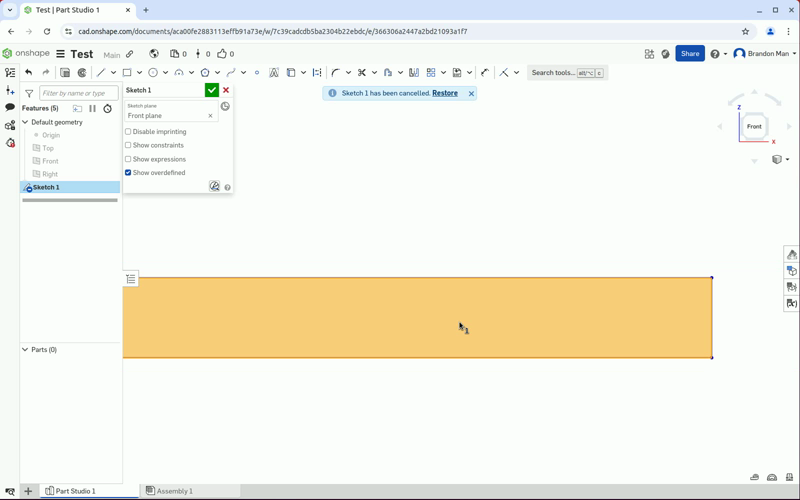
scroll(-6)
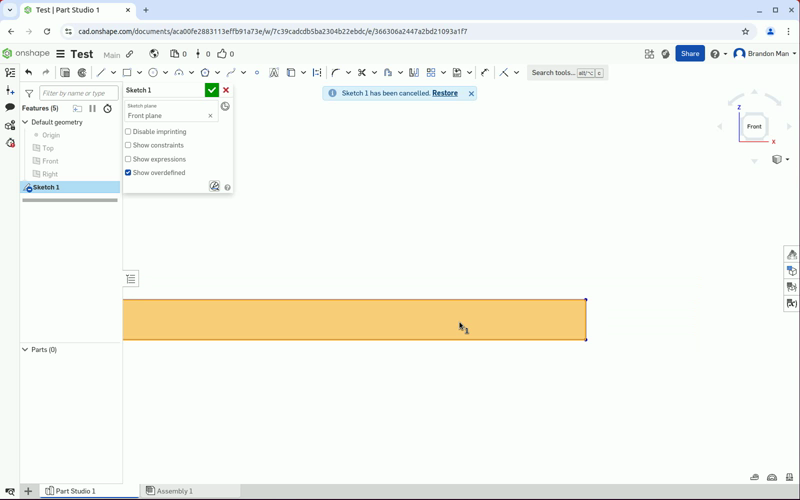
scroll(-6)
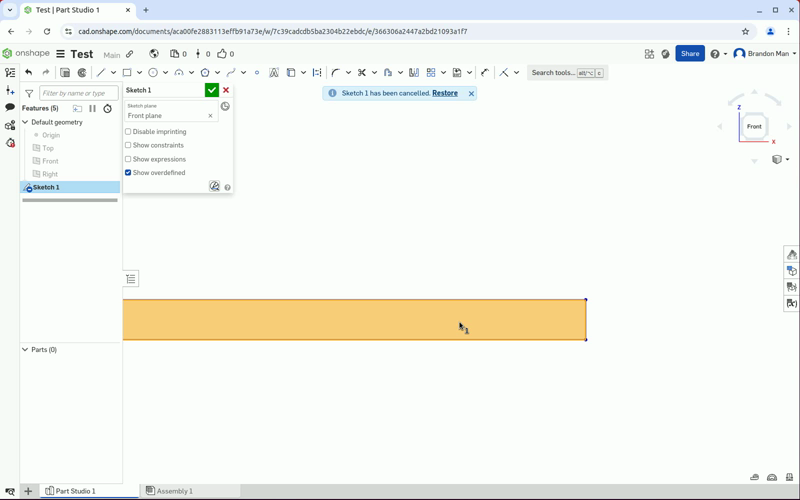
scroll(-6)
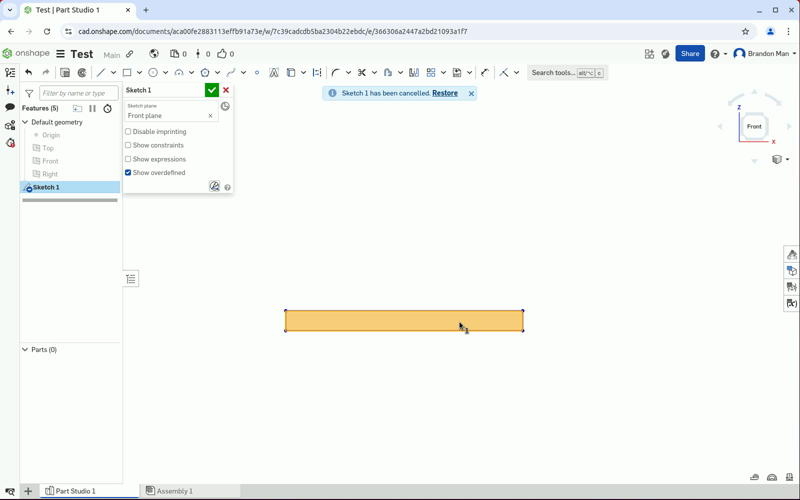
scroll(-6)
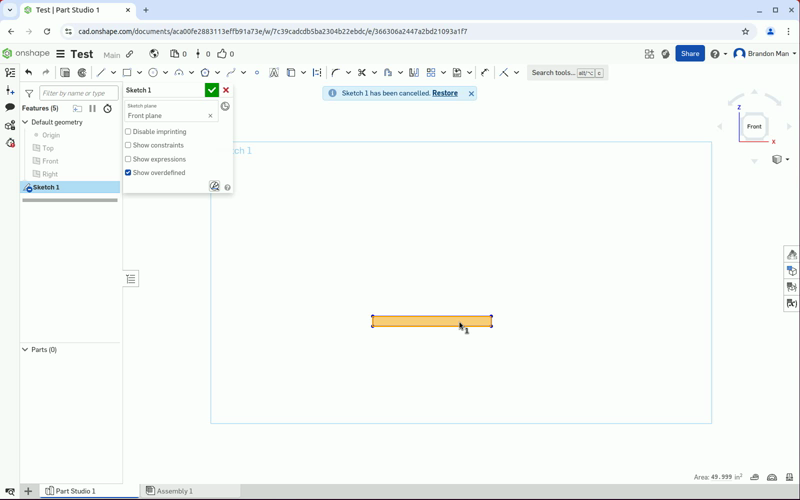
mouse_move(73, 352)
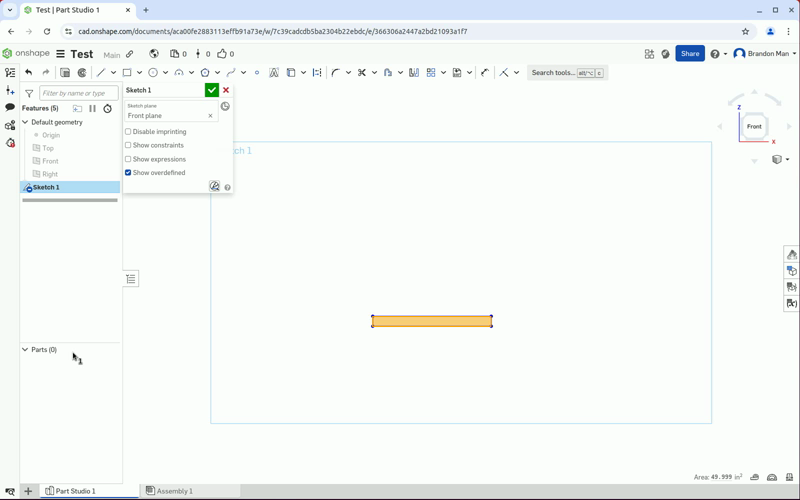
key(shift+y)
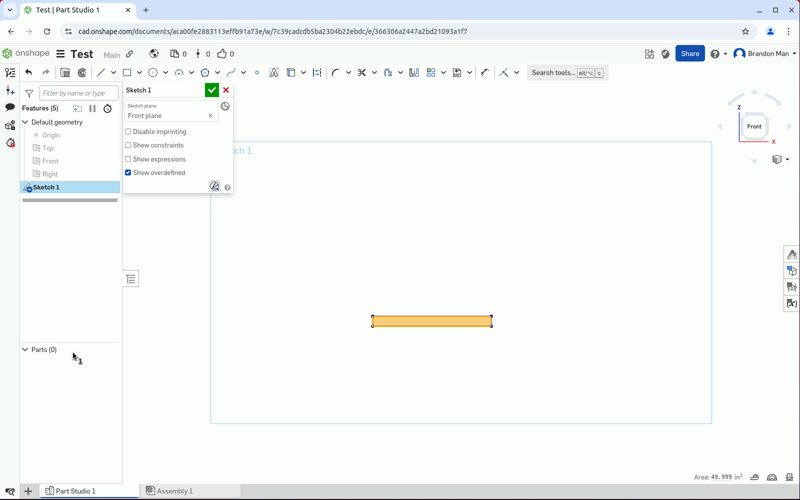
key(shift+e)
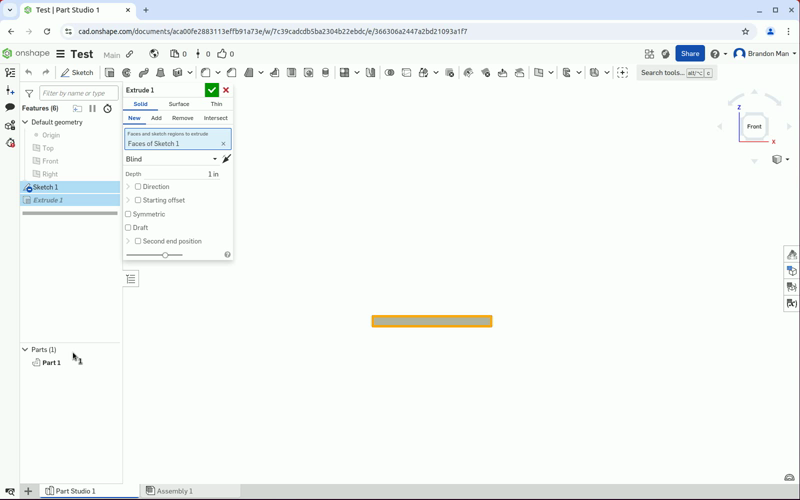
mouse_move(143, 106)
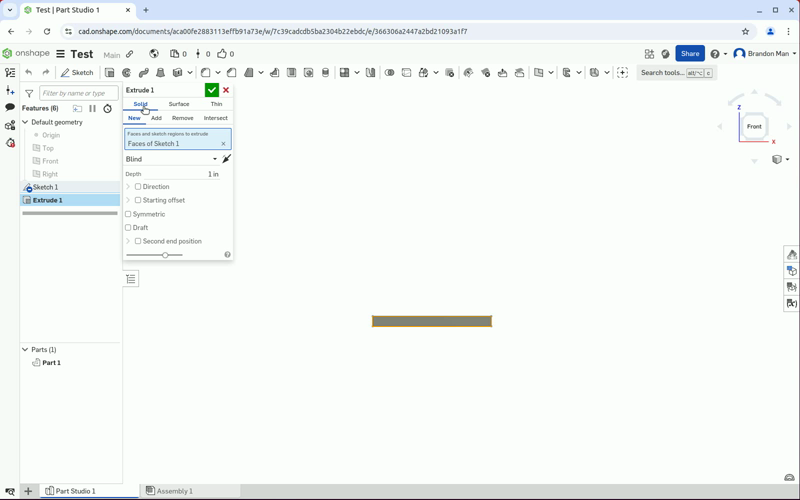
click(143, 106)
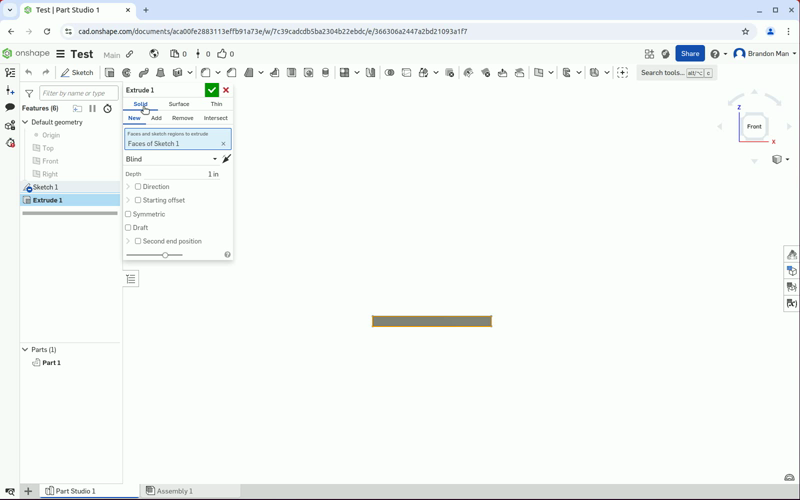
mouse_move(137, 120)
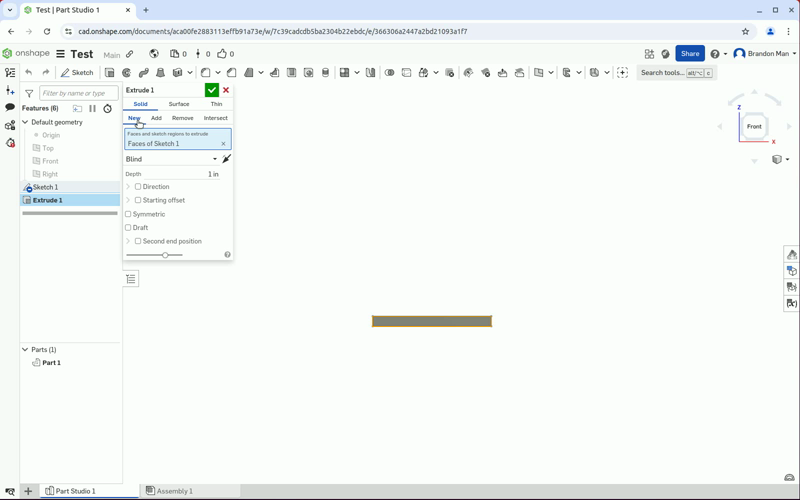
click(137, 120)
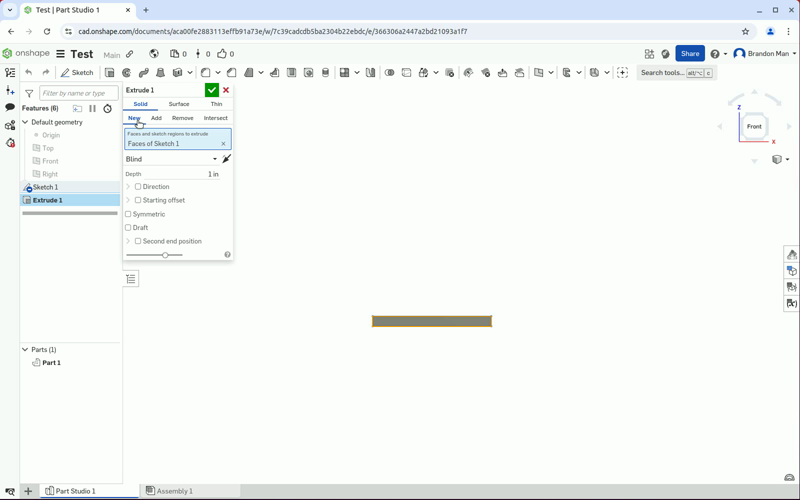
key(tab, 4)
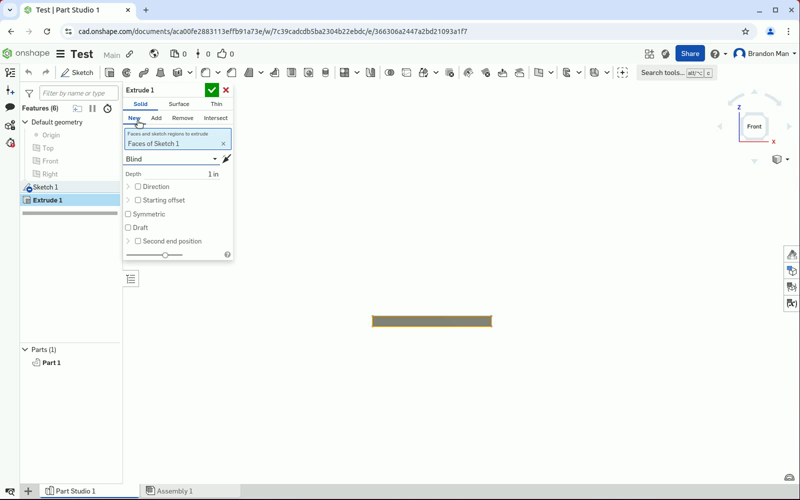
text(12.758)
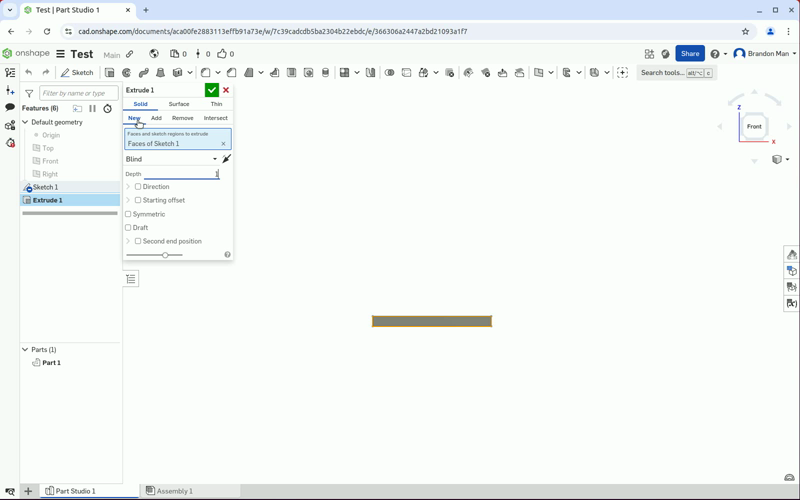
key(enter)
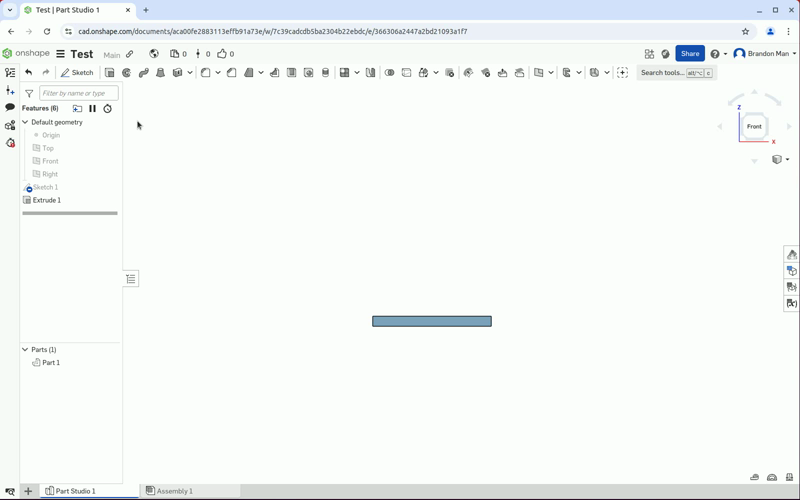
key(shift+h)
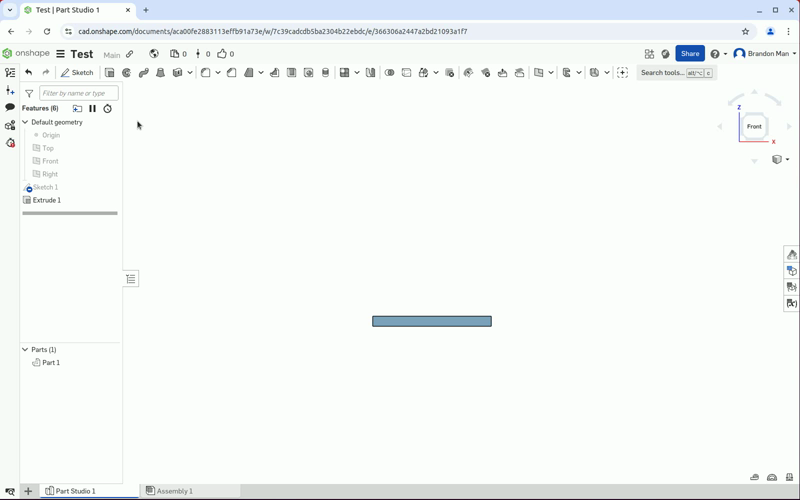
key(shift+h)
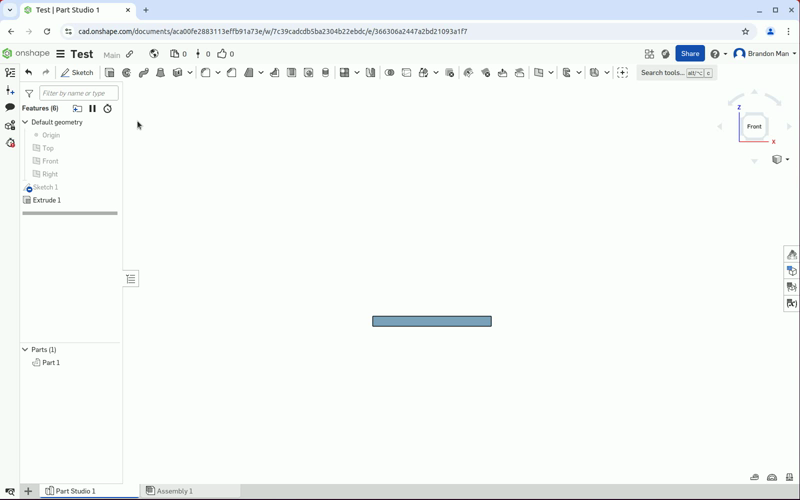
mouse_move(73, 189)
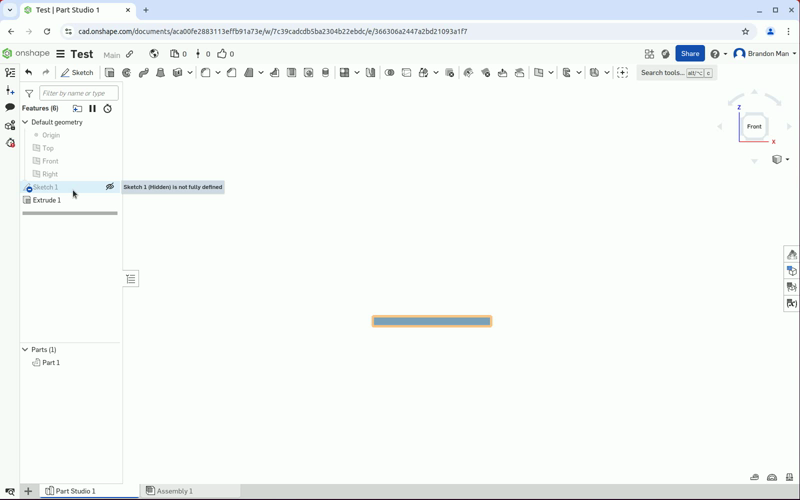
click(73, 189)
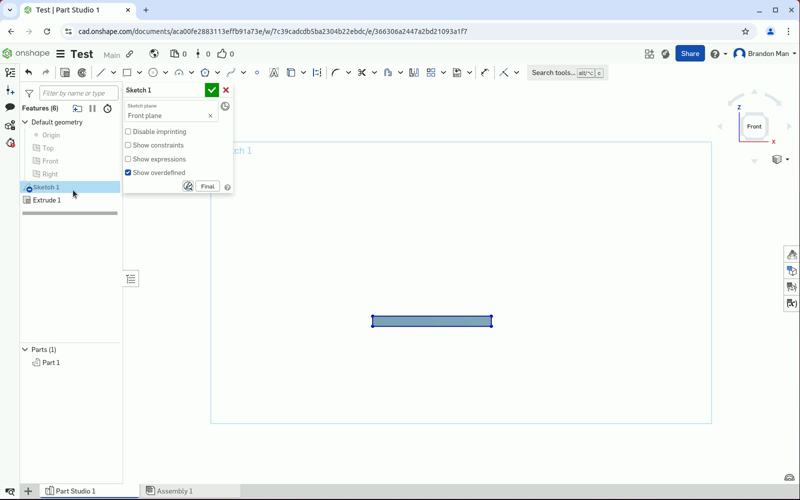
mouse_move(229, 92)
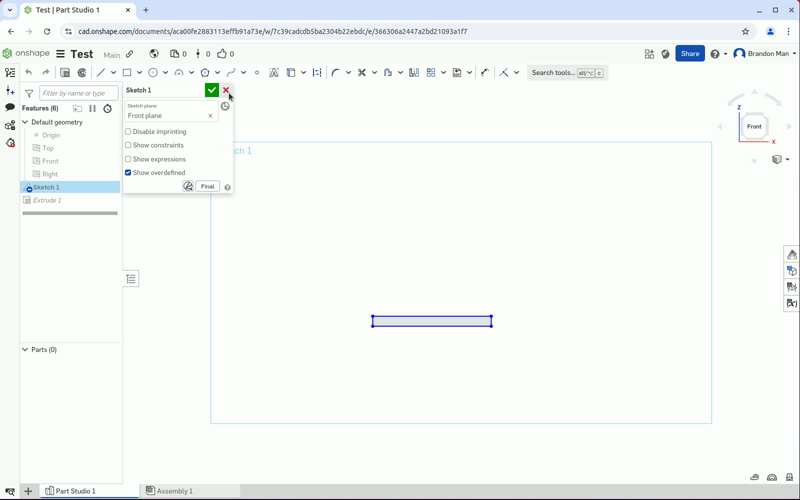
click(229, 92)
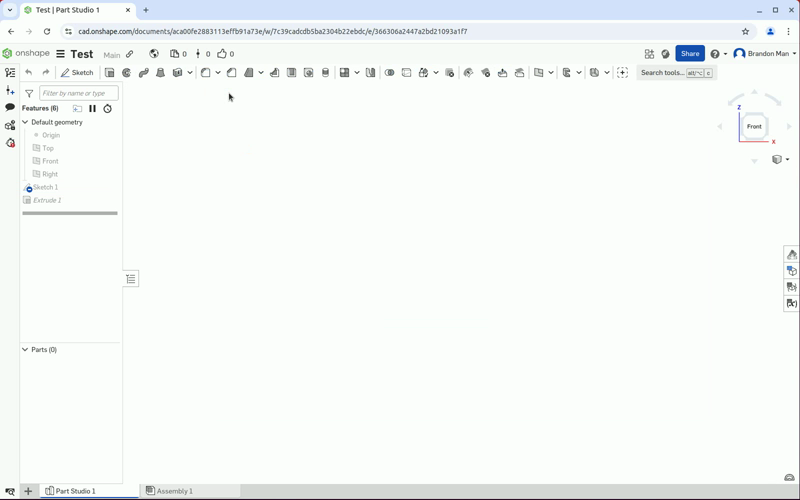
mouse_move(541, 75)
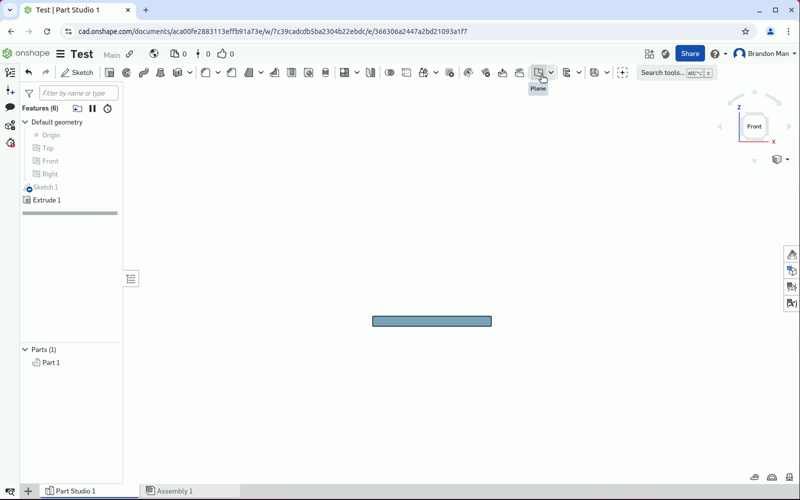
click(541, 75)
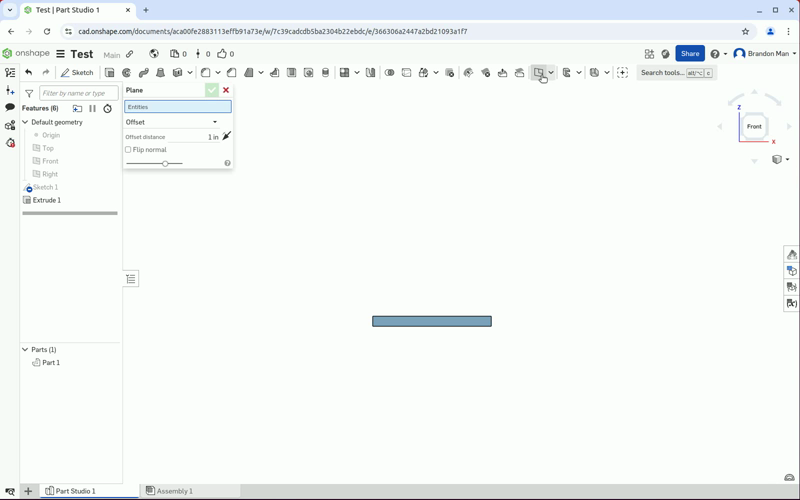
mouse_move(73, 163)
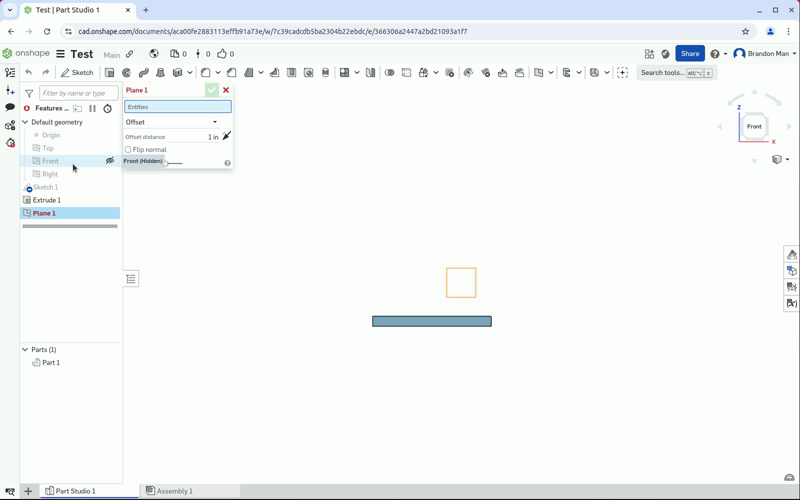
click(73, 163)
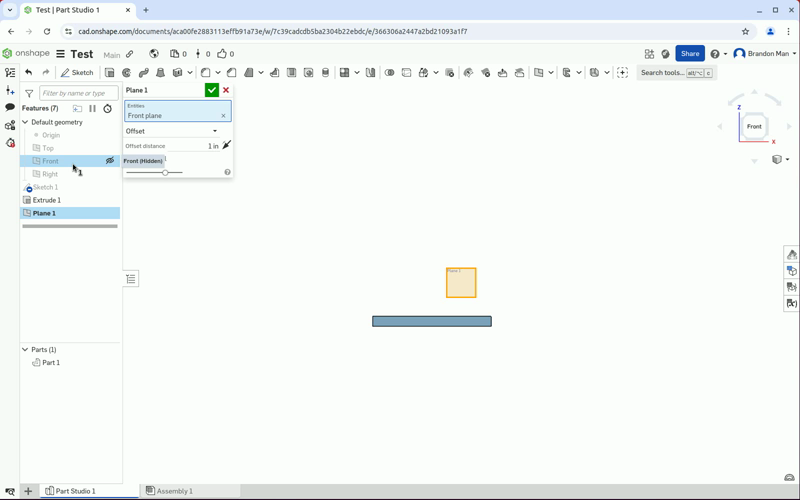
key(tab, 2)
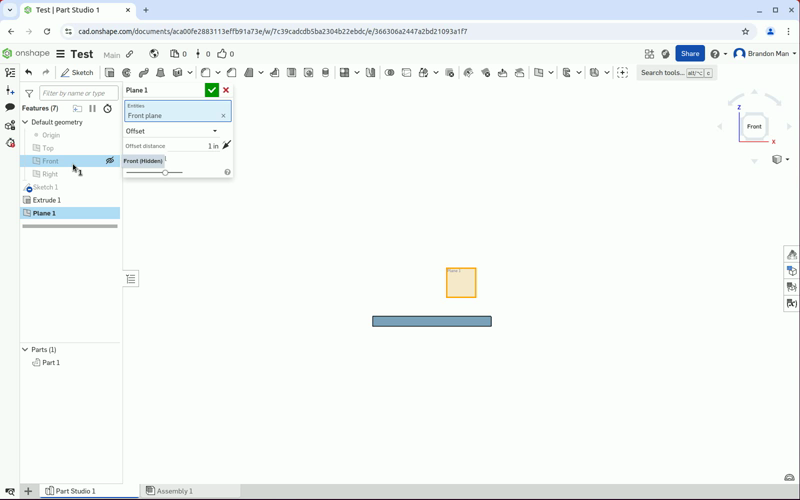
text(12.756)
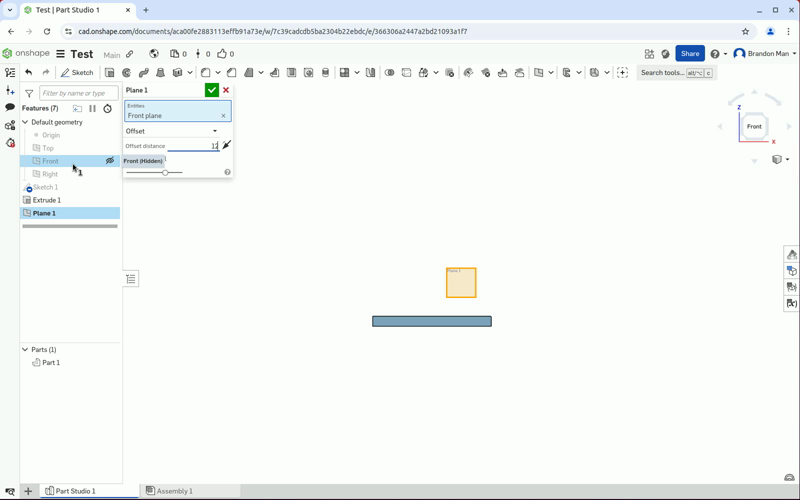
key(enter, 2)
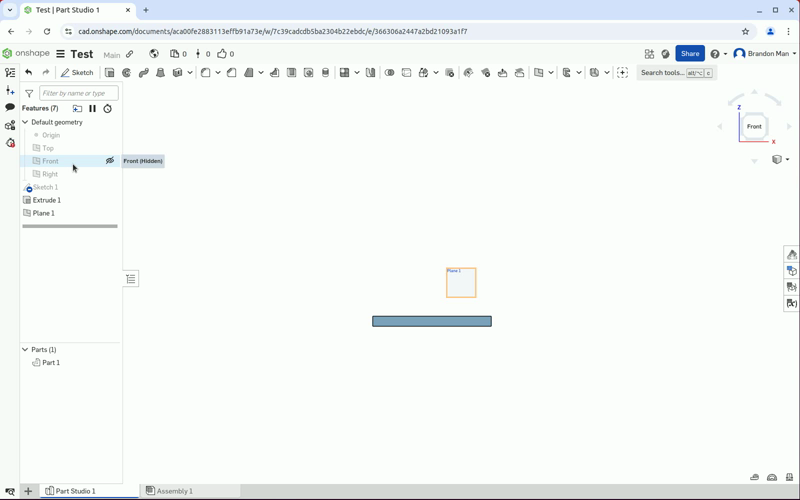
key(shift+s)
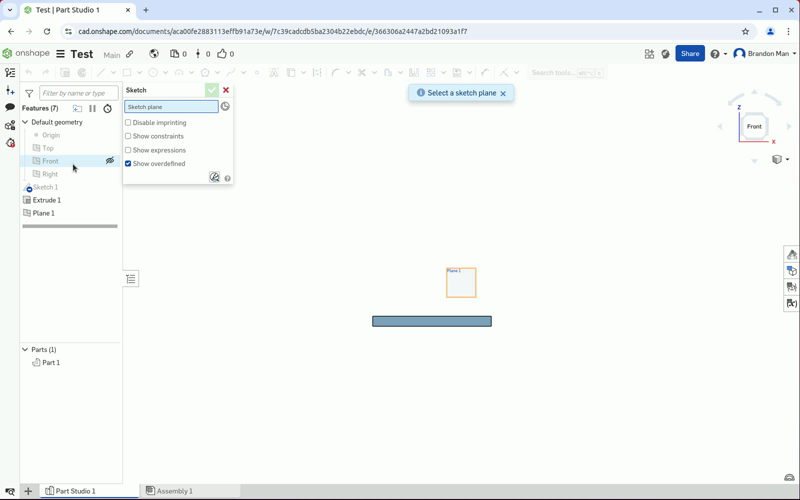
mouse_move(73, 215)
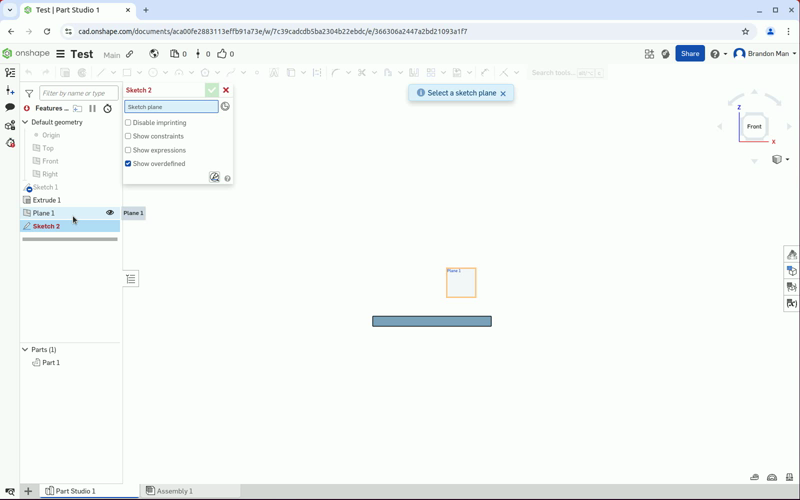
click(73, 215)
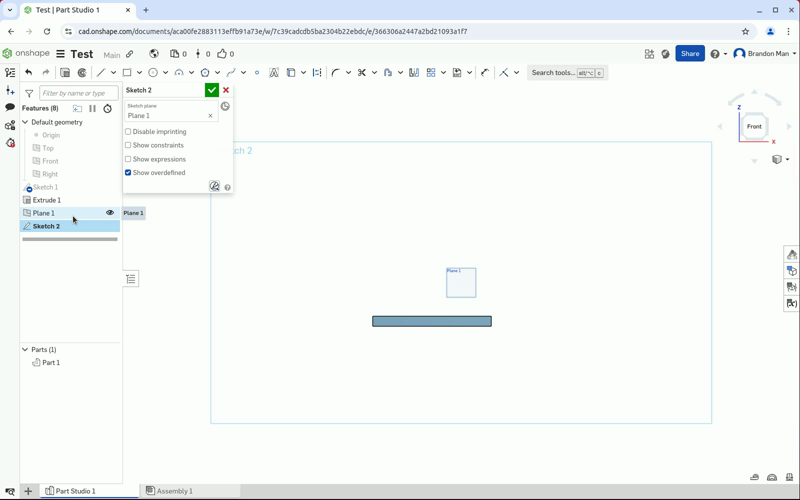
mouse_move(73, 352)
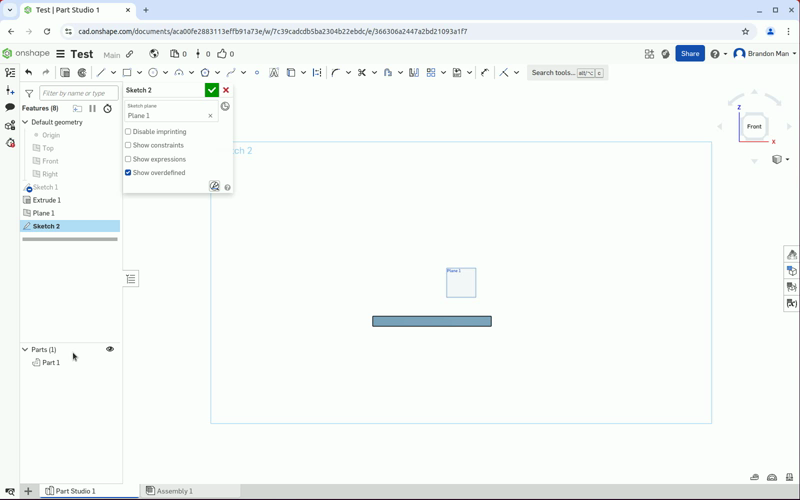
key(y)
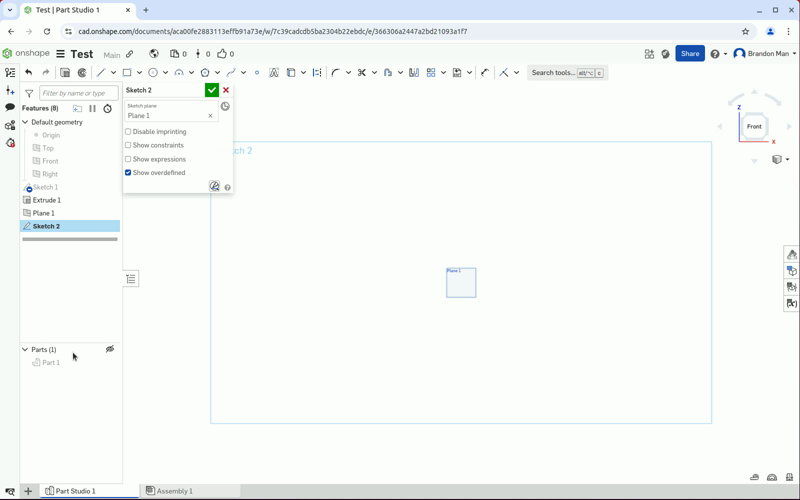
key(l)
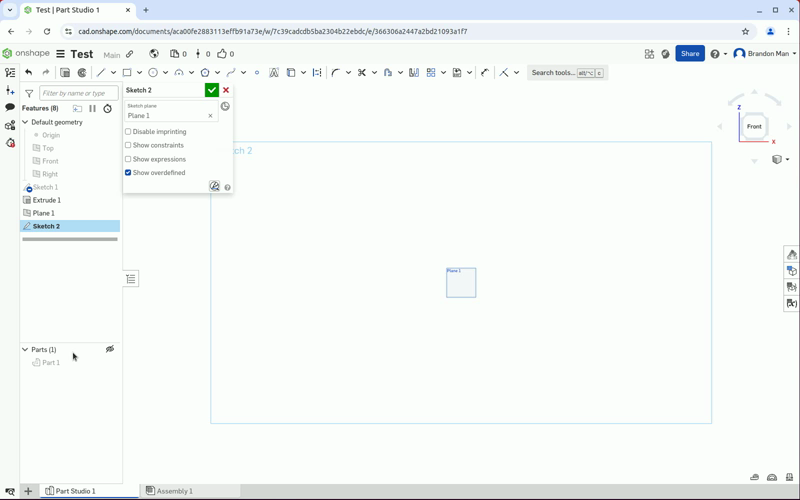
key_down(shift)
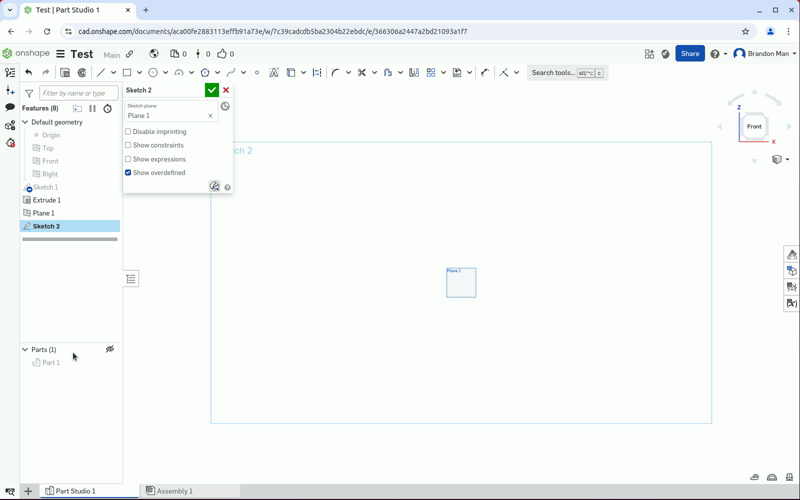
mouse_move(348, 313)
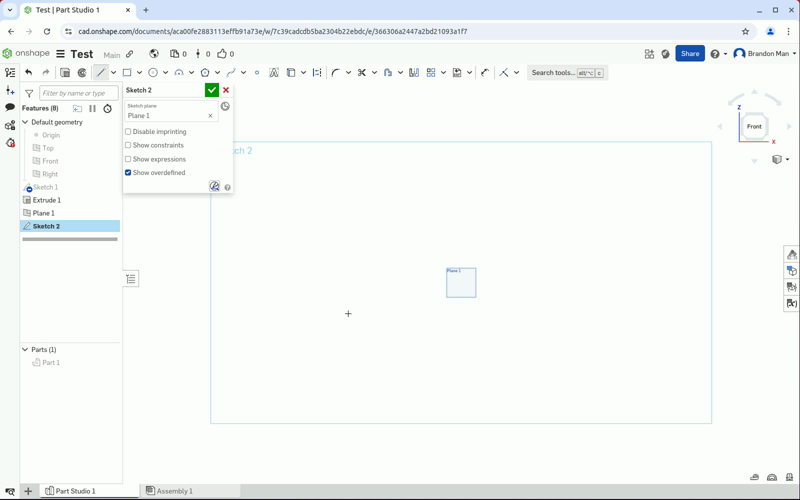
click(348, 313)
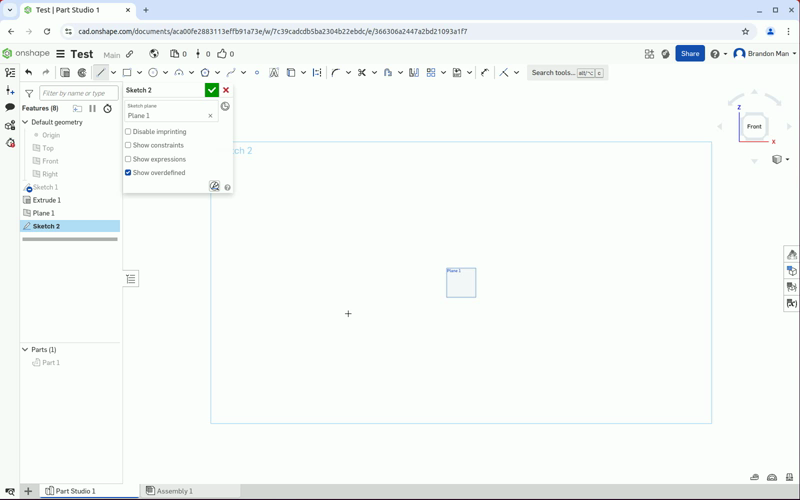
key_up(shift)
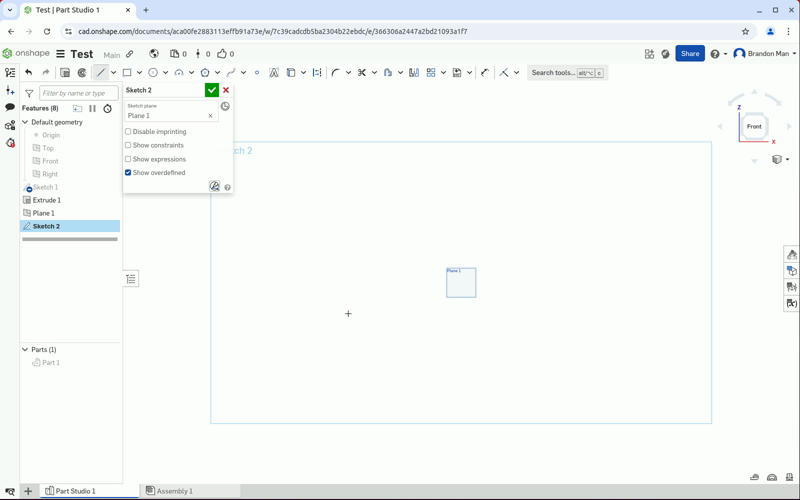
key_down(shift)
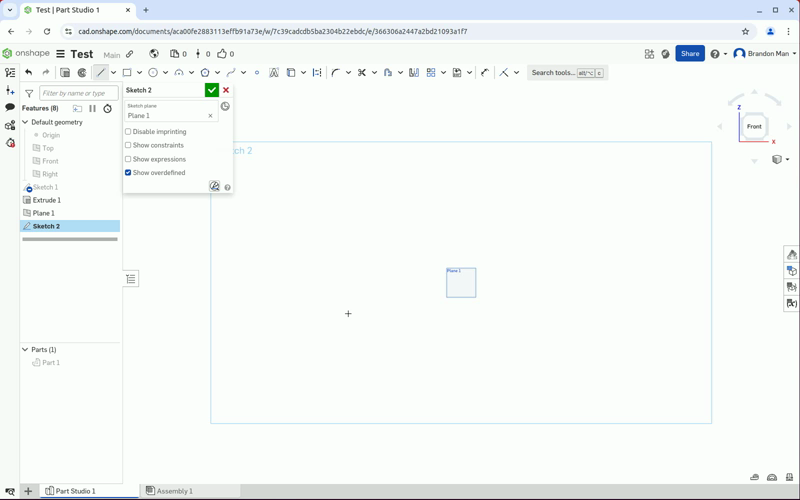
mouse_move(378, 313)
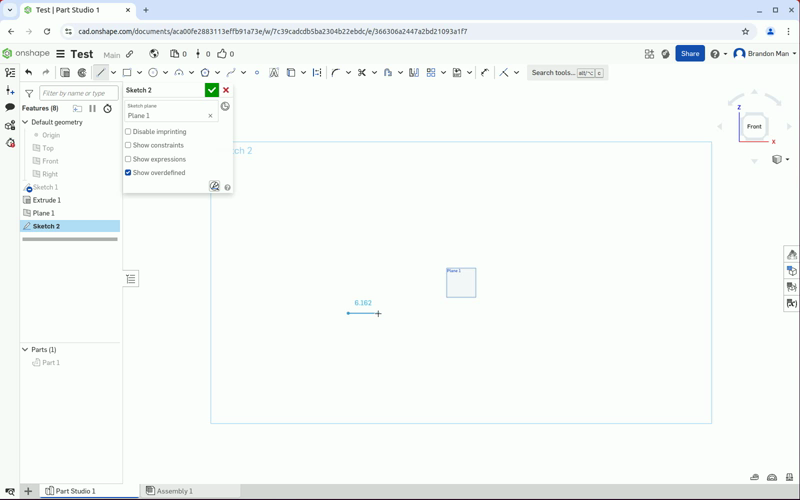
mouse_move(367, 313)
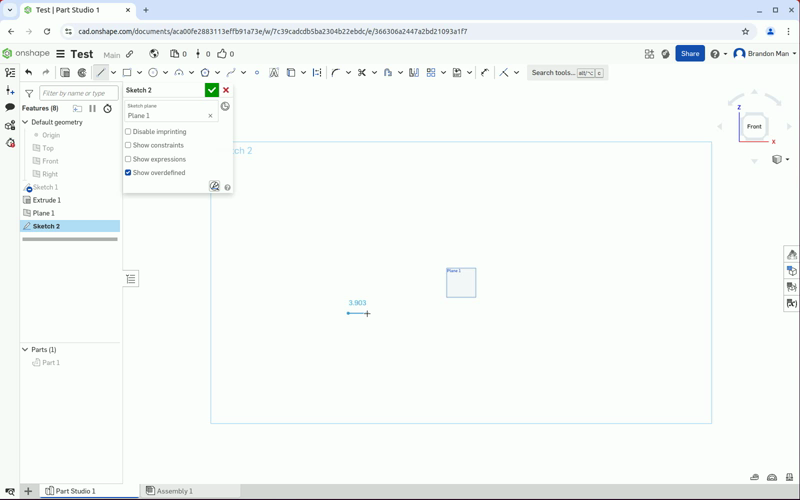
click(367, 313)
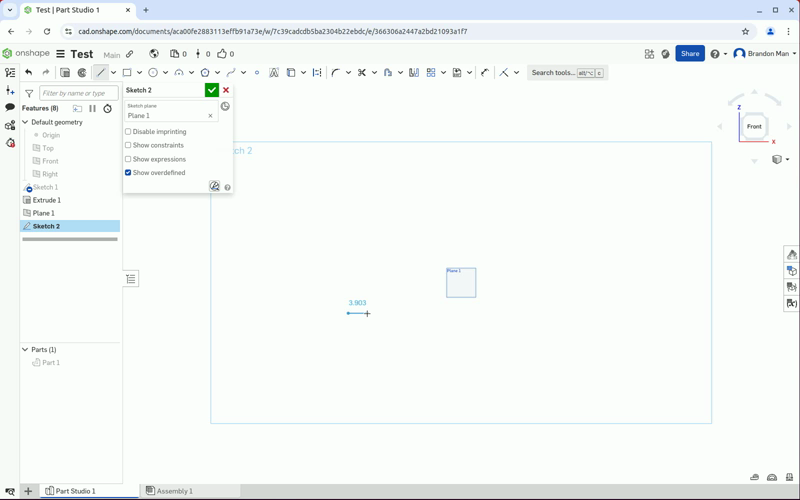
key_up(shift)
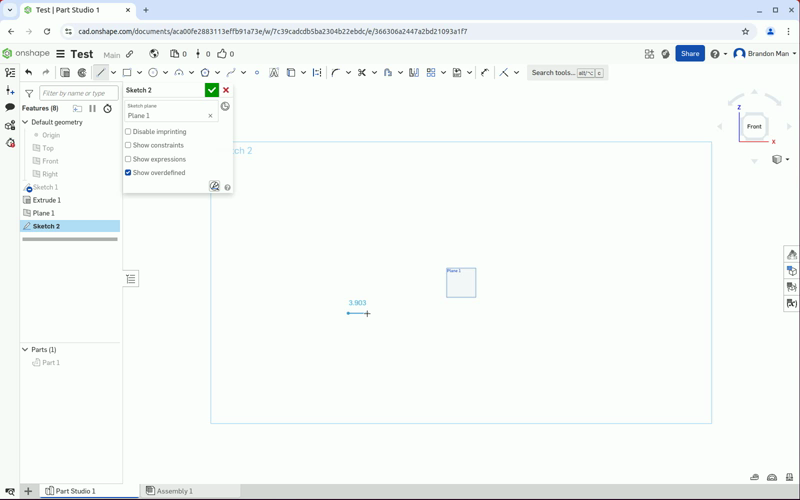
key_down(shift)
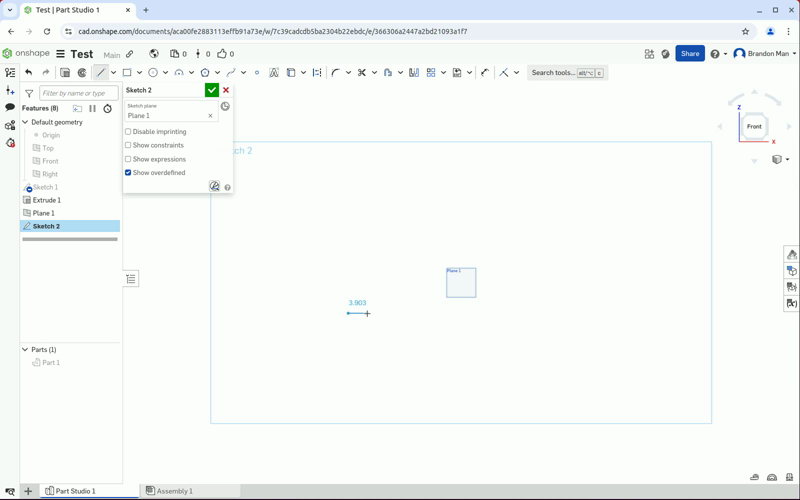
mouse_move(397, 313)
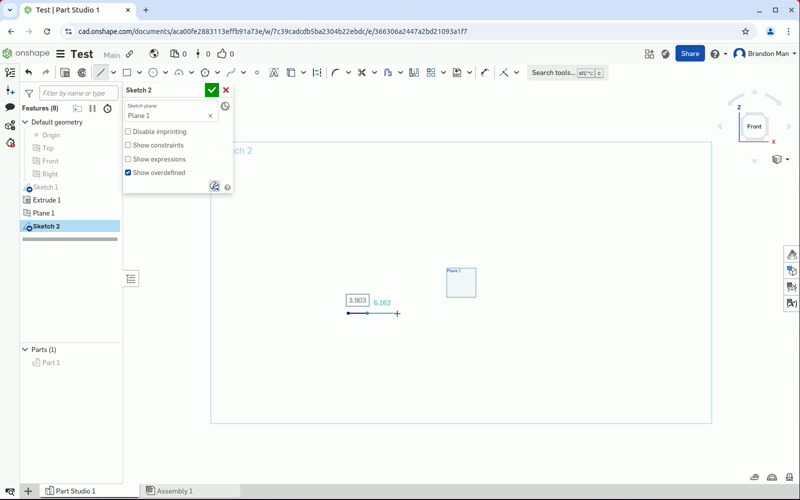
mouse_move(367, 286)
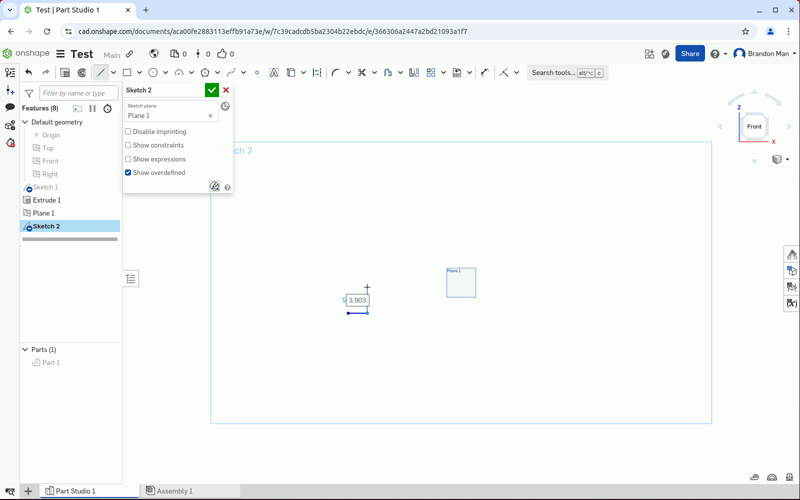
click(367, 286)
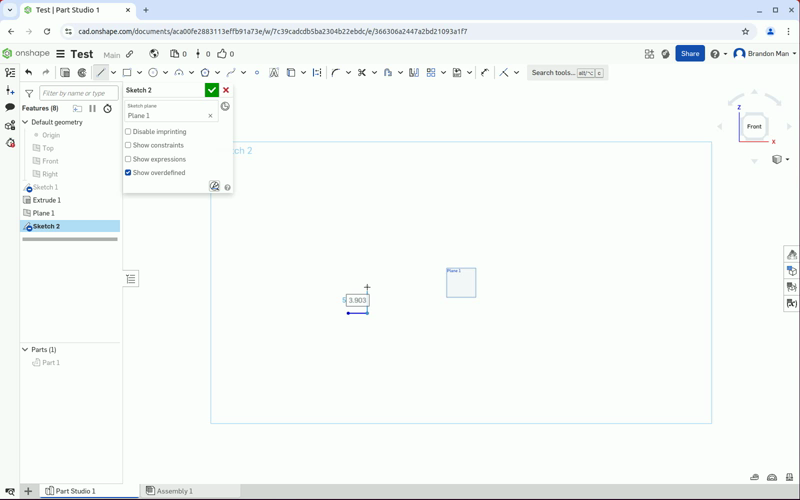
key_up(shift)
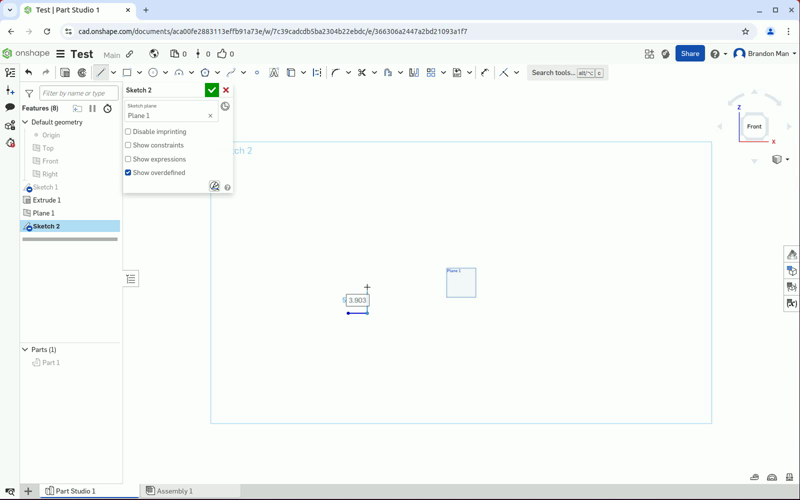
key_down(shift)
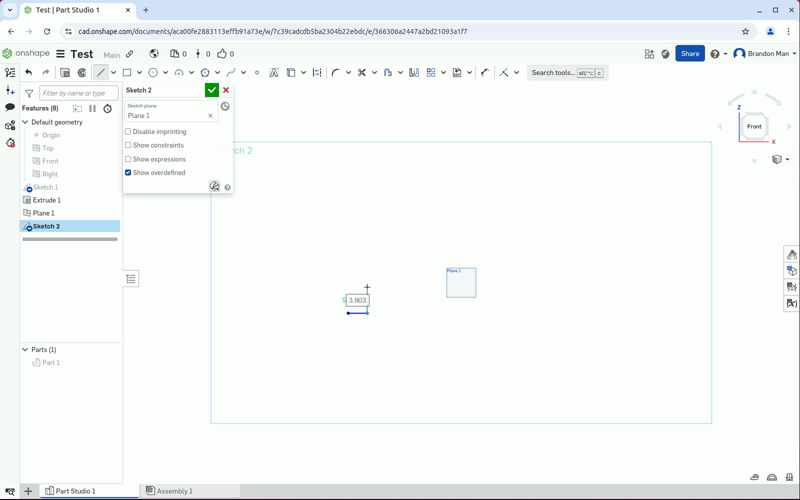
mouse_move(397, 286)
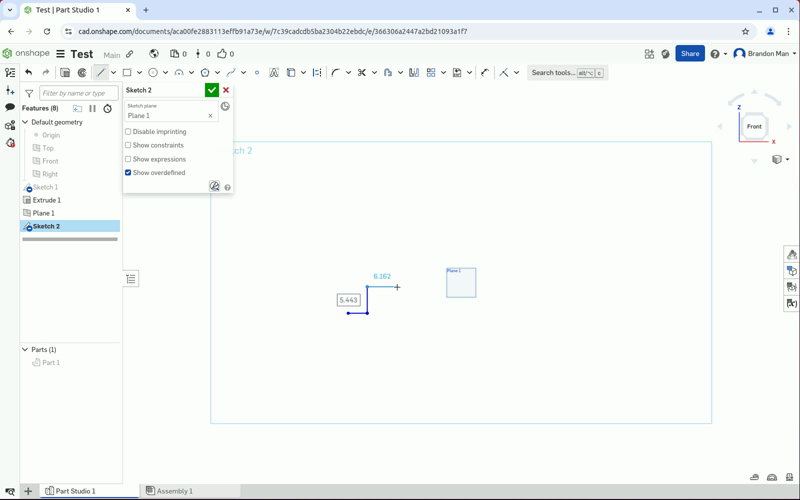
mouse_move(348, 286)
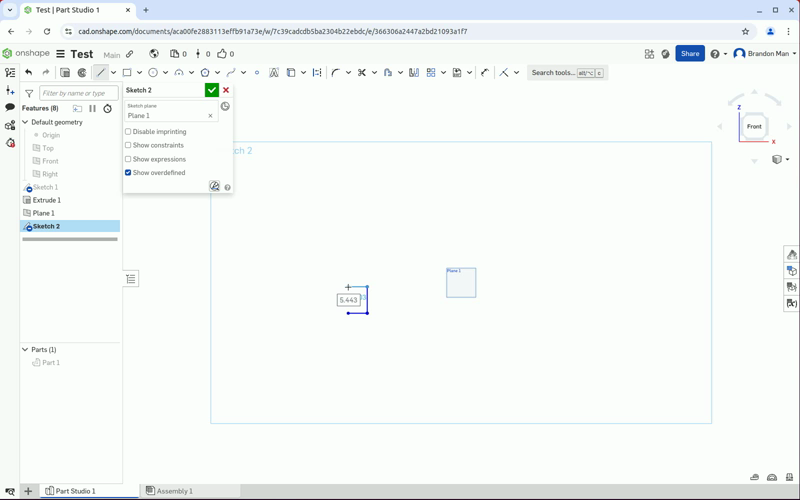
click(348, 286)
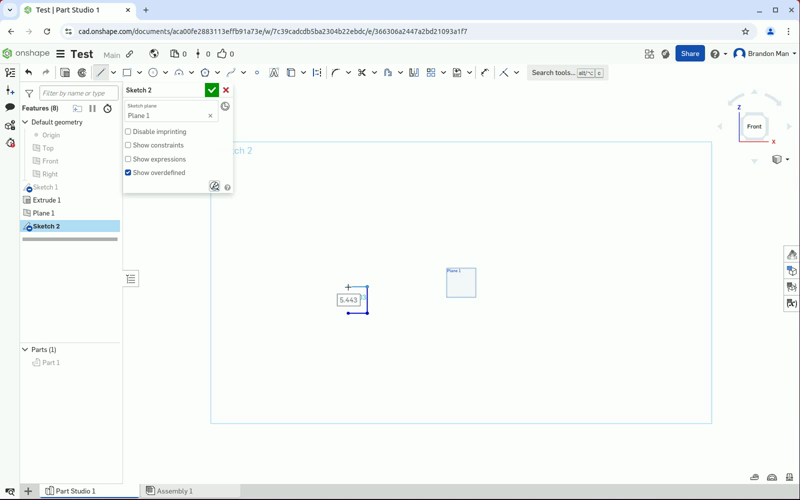
key_up(shift)
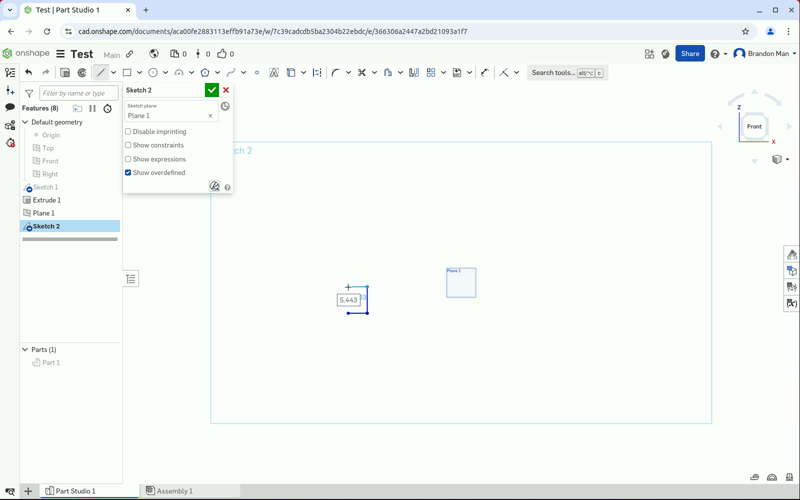
mouse_move(378, 286)
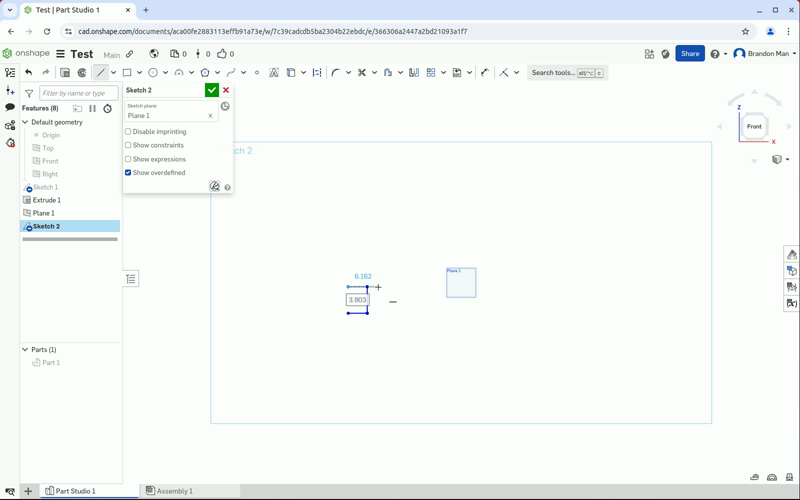
key_down(shift)
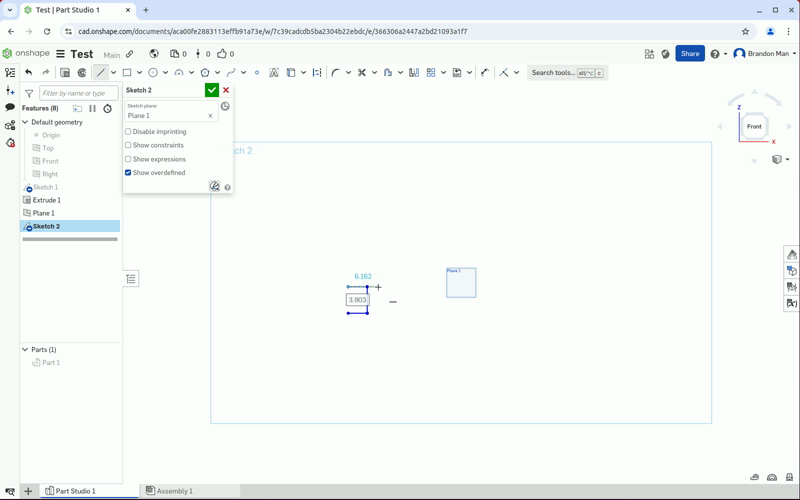
mouse_move(348, 313)
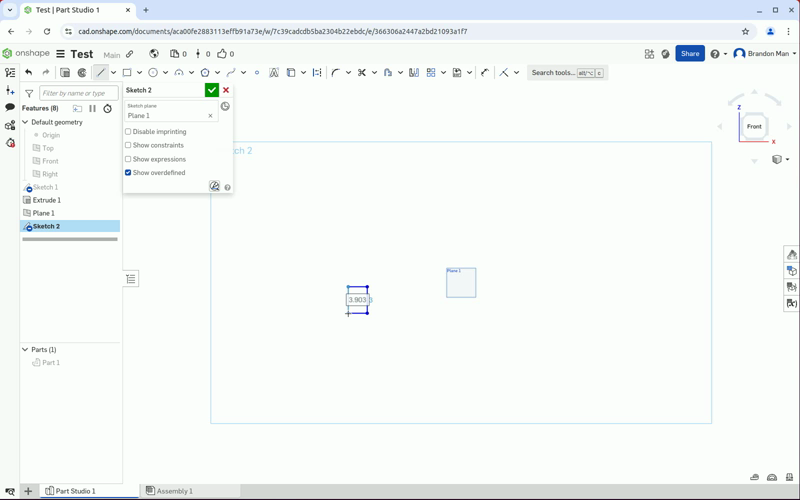
key_up(shift)
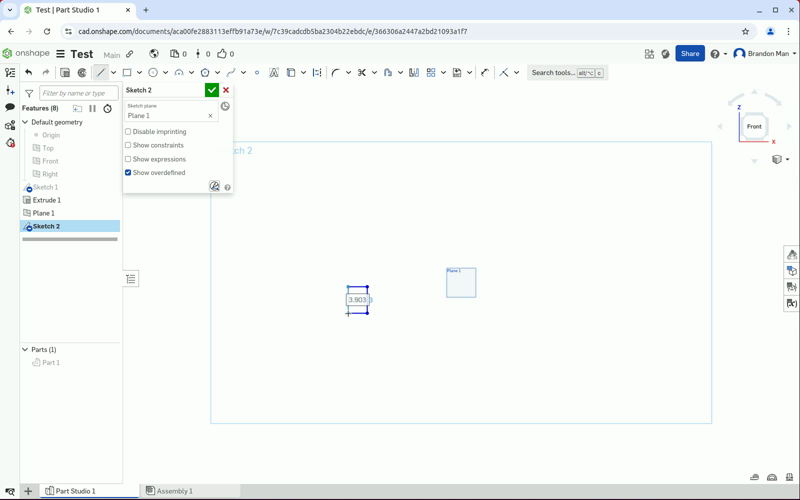
click(348, 313)
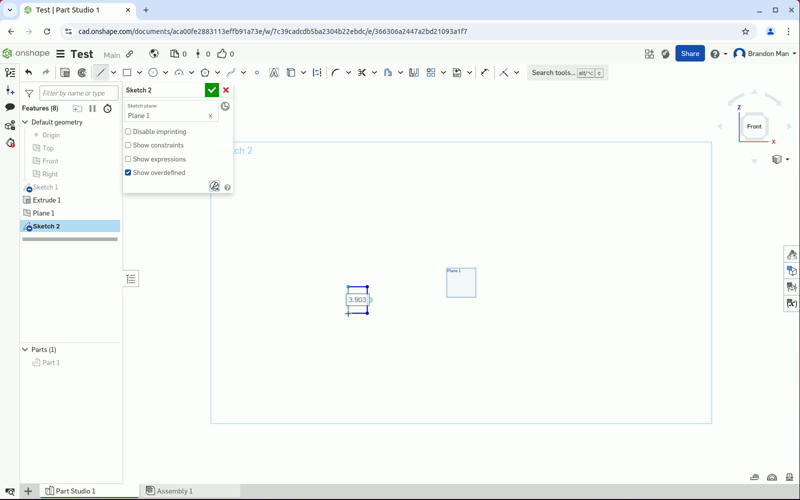
key(esc)
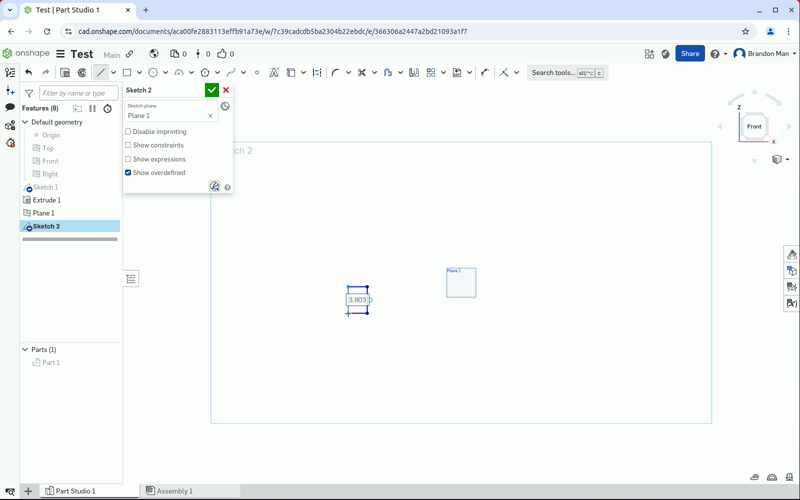
mouse_move(352, 290)
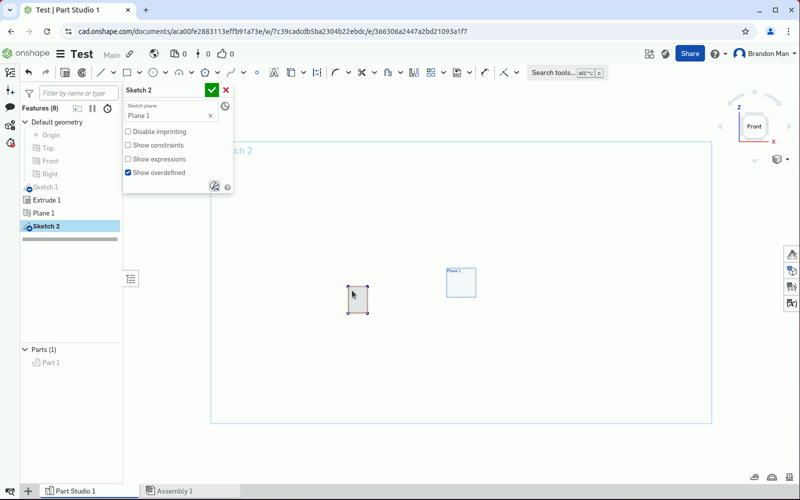
scroll(6)
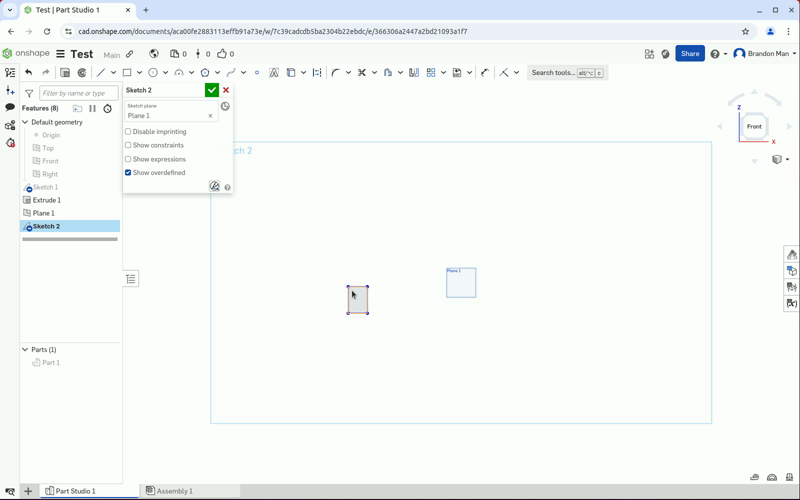
scroll(6)
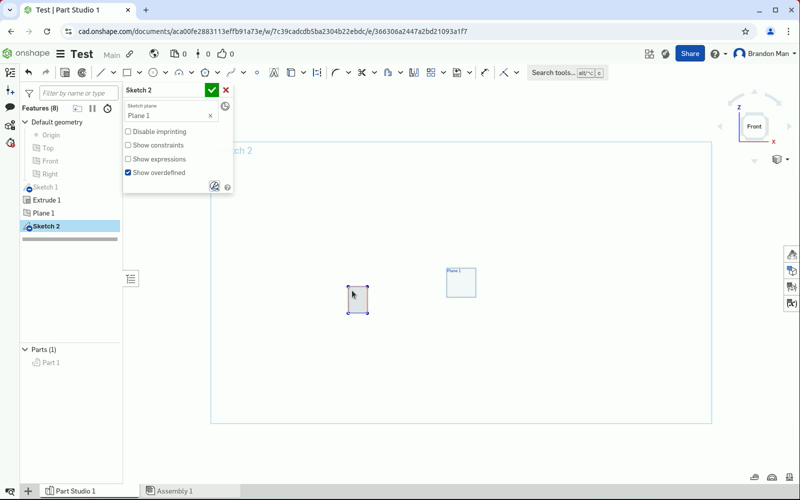
scroll(6)
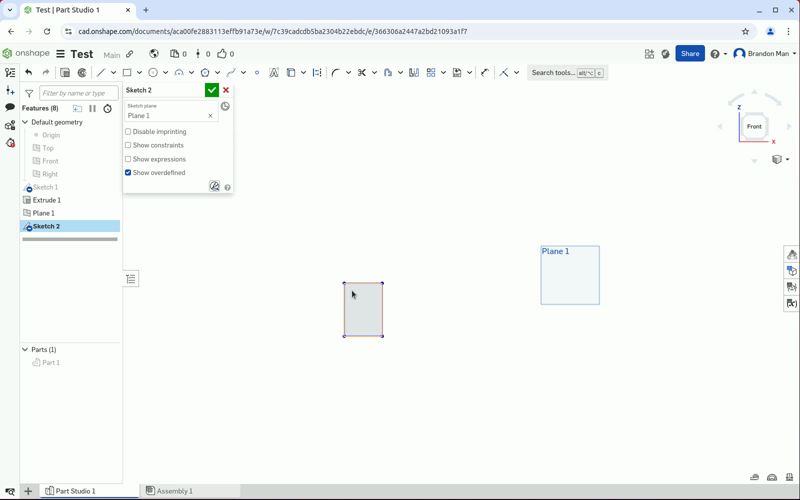
scroll(6)
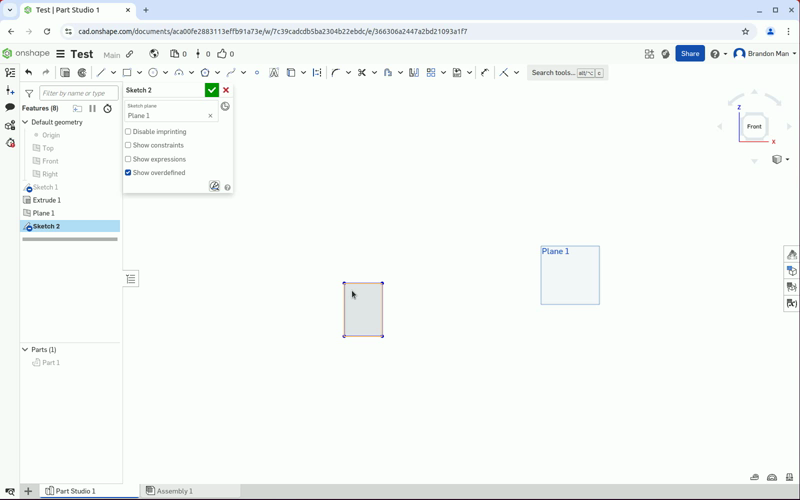
scroll(6)
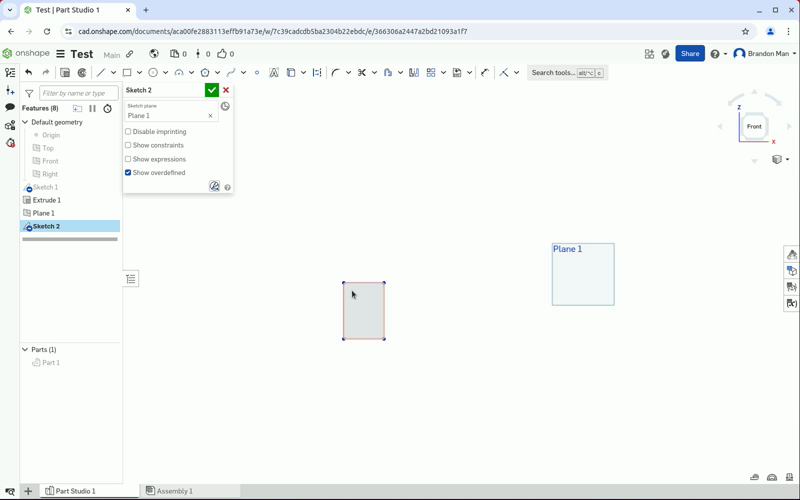
scroll(6)
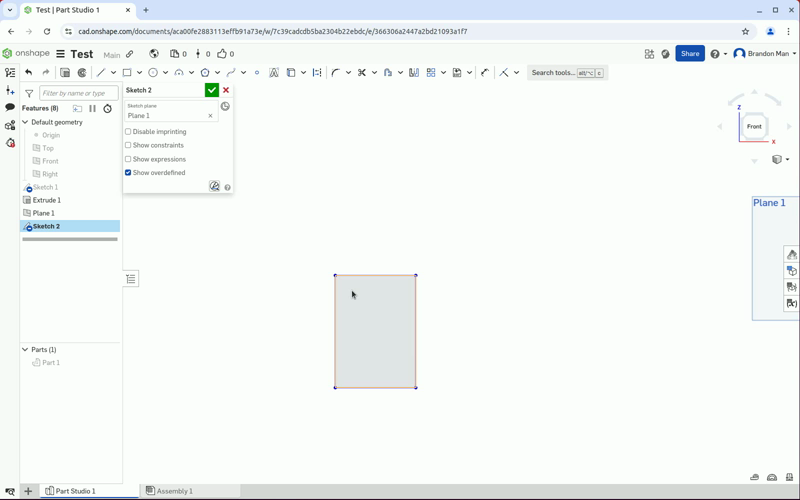
scroll(6)
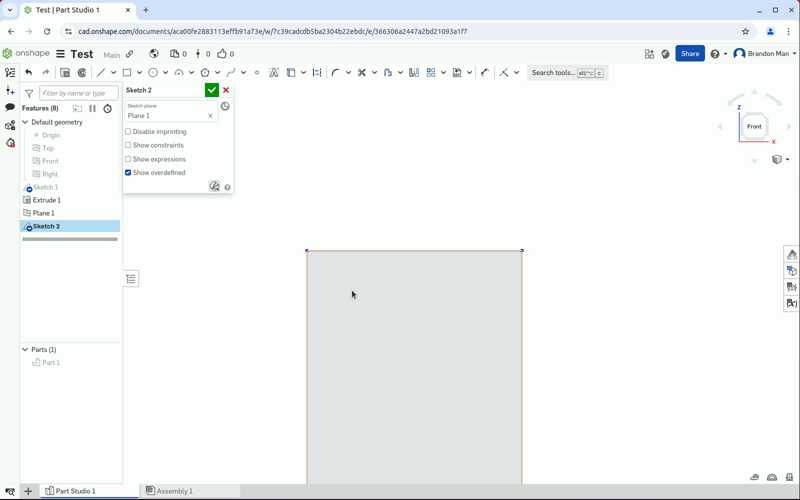
click(352, 290)
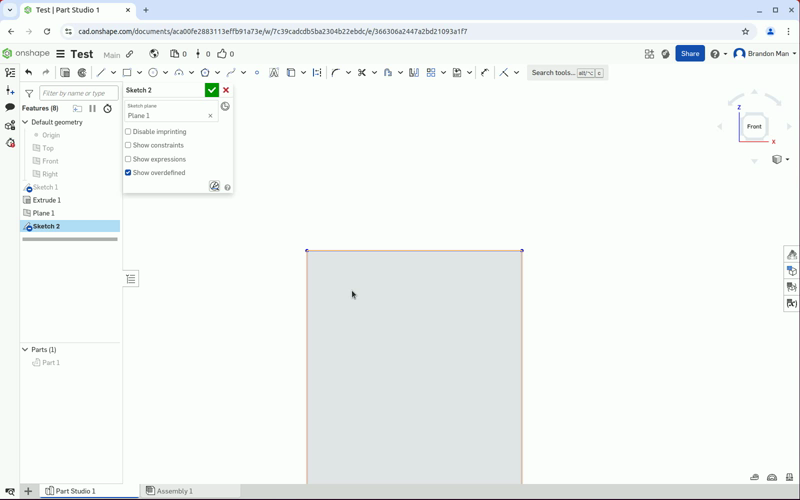
scroll(-6)
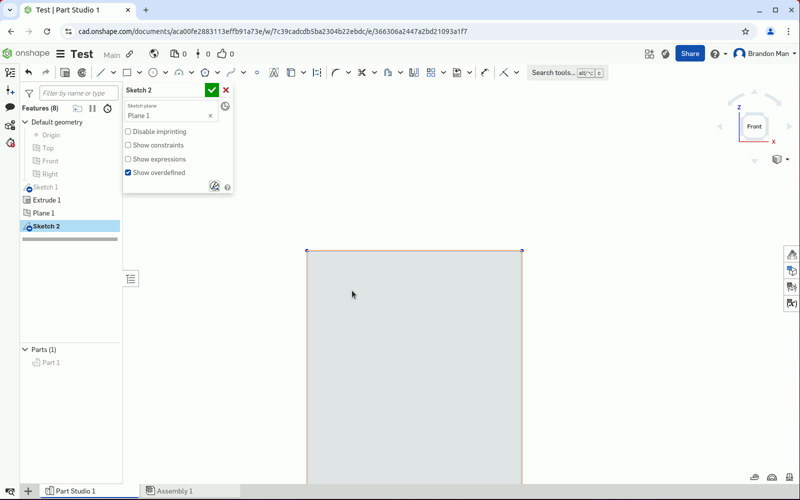
scroll(-6)
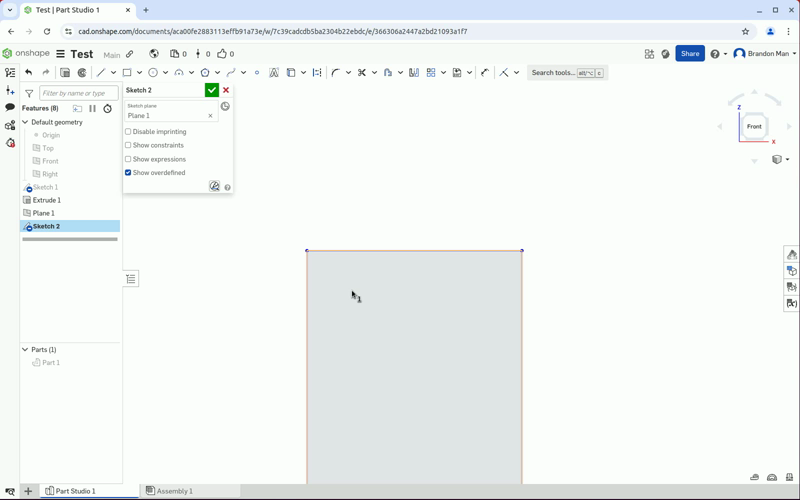
scroll(-6)
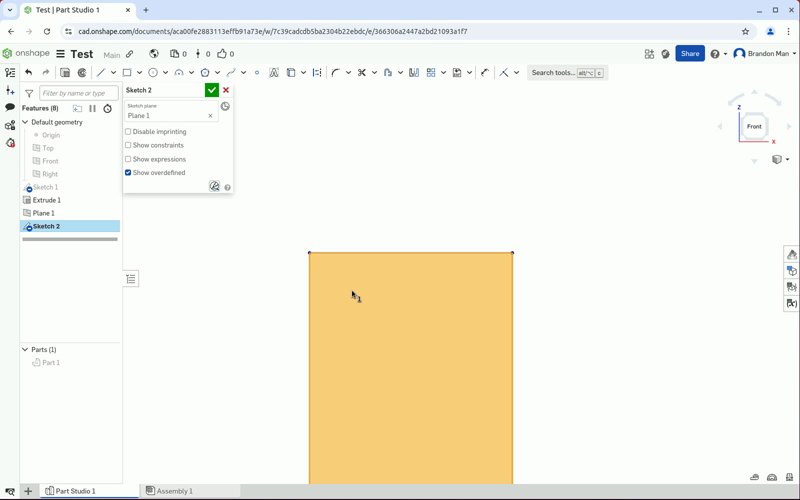
scroll(-6)
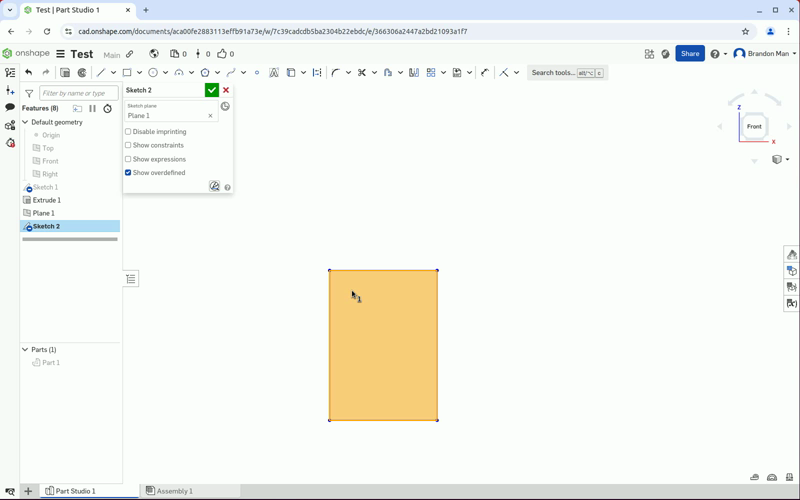
scroll(-6)
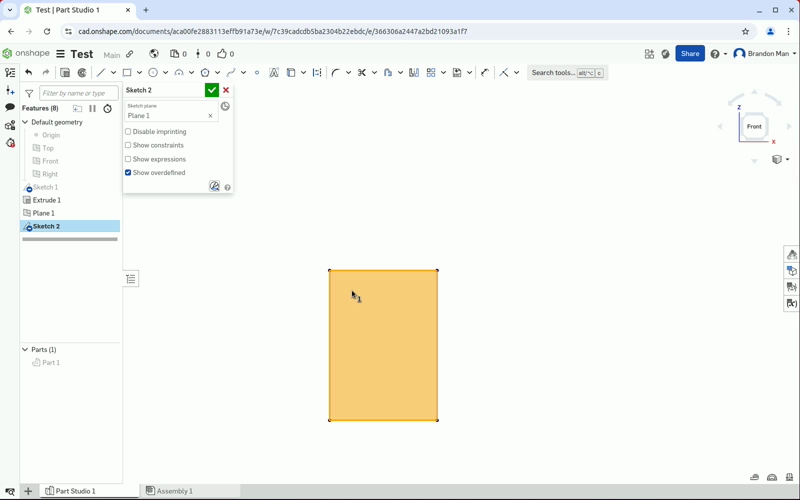
scroll(-6)
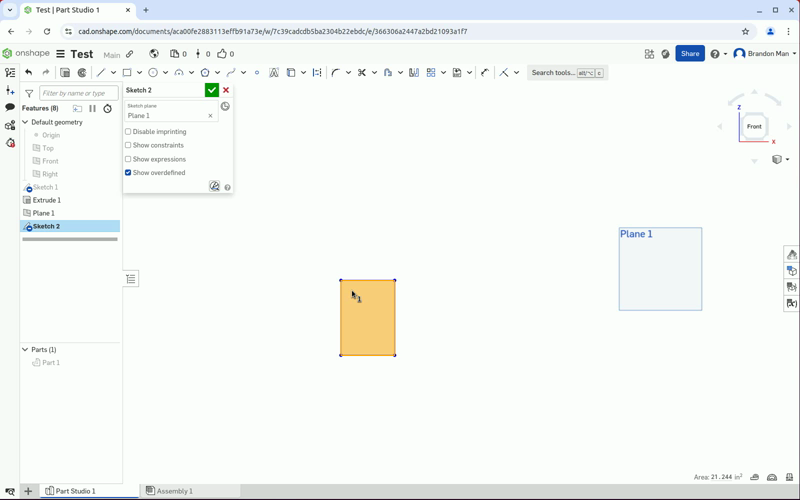
scroll(-6)
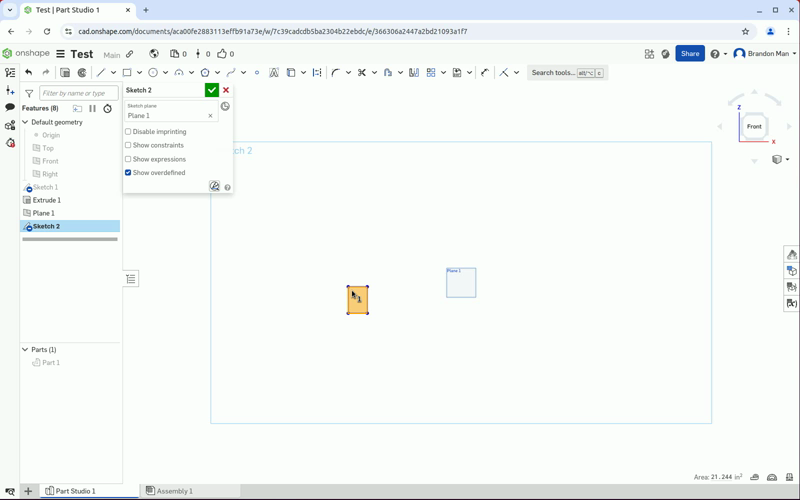
mouse_move(73, 352)
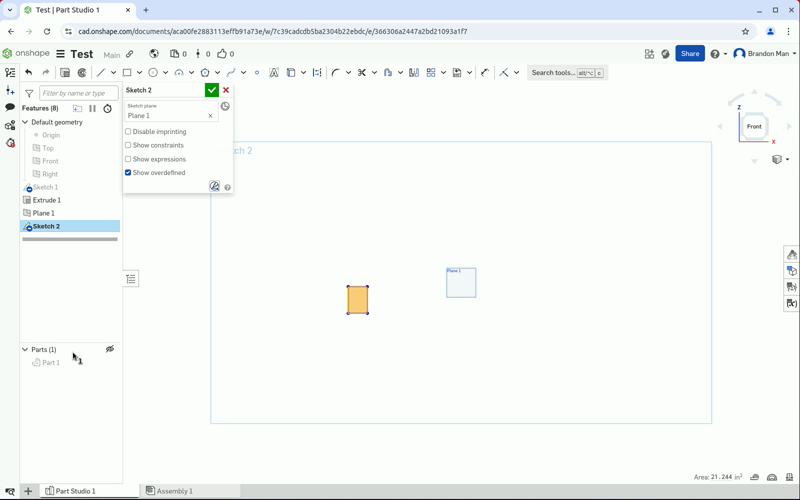
key(shift+y)
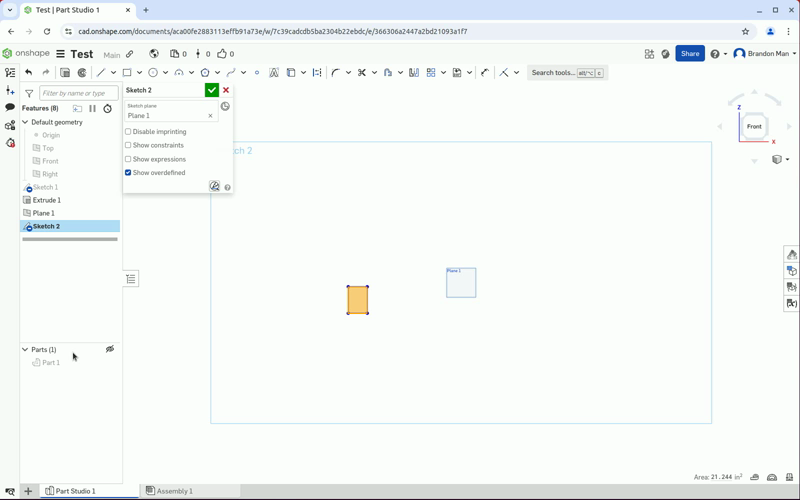
key(shift+e)
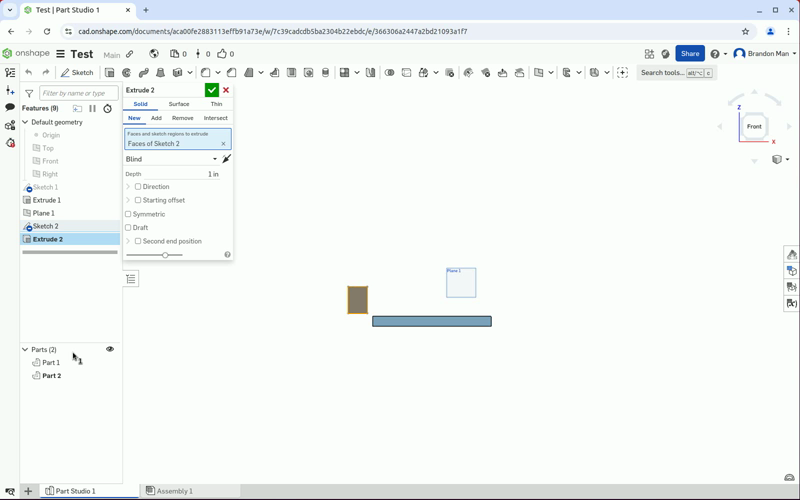
mouse_move(143, 106)
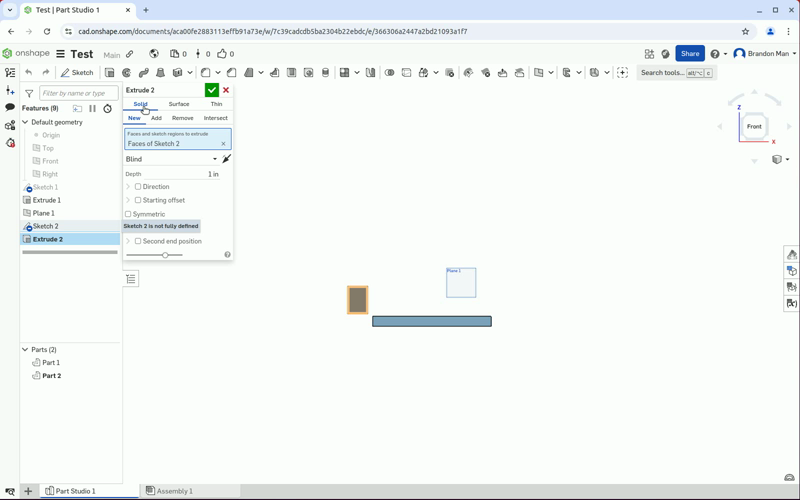
click(143, 106)
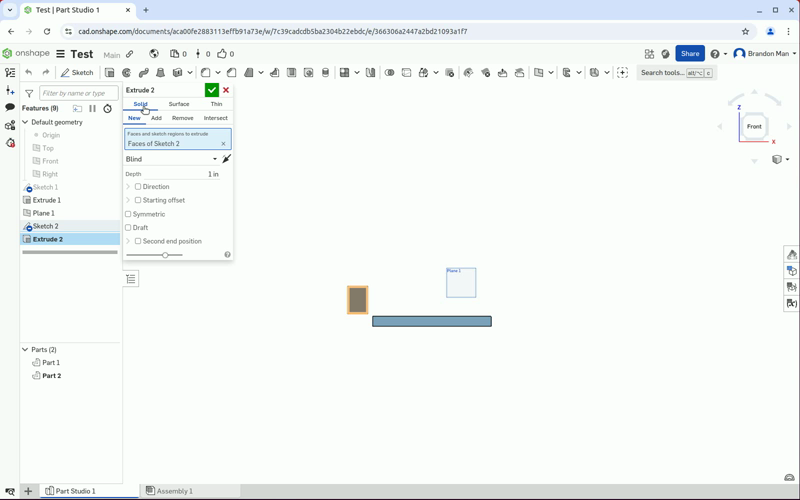
mouse_move(137, 120)
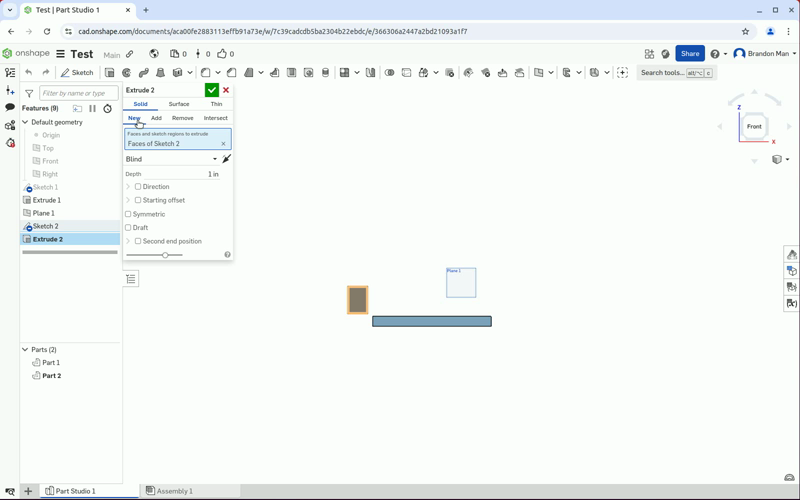
click(137, 120)
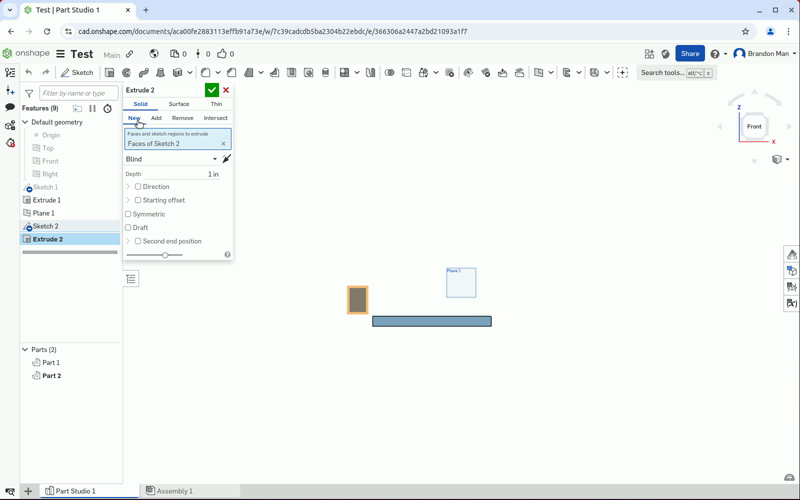
key(tab, 4)
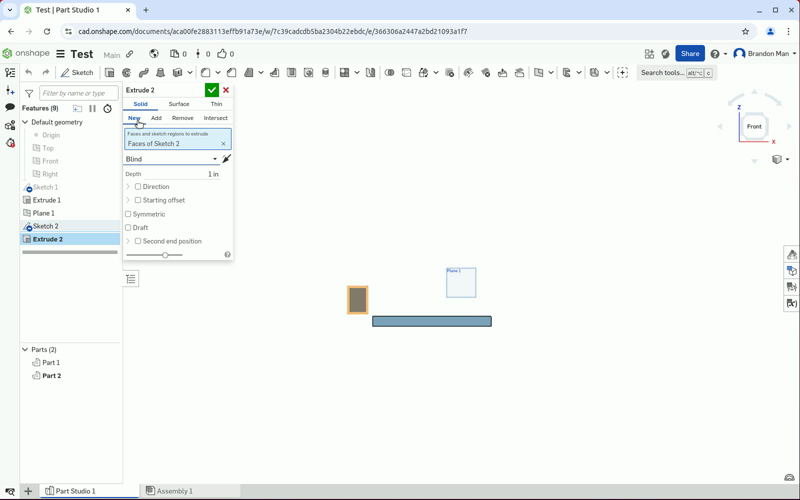
text(-7.462)
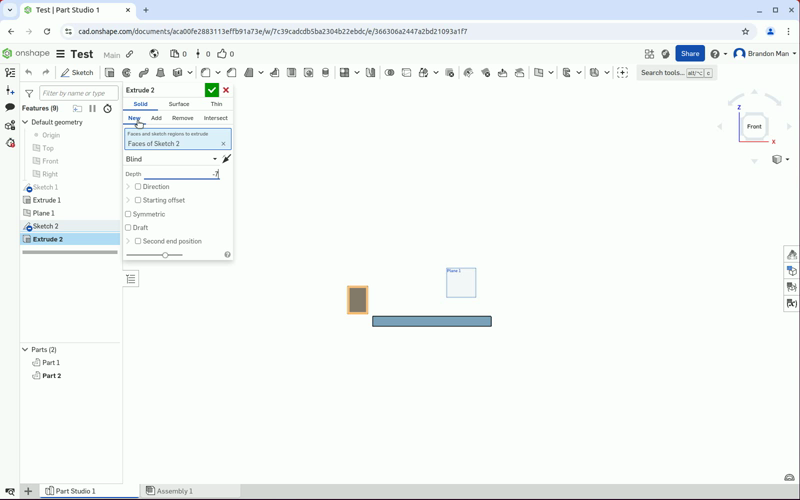
key(enter)
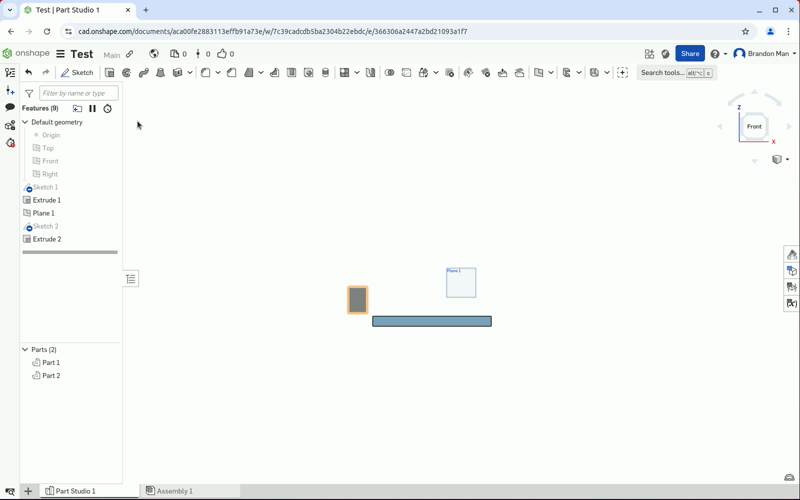
key(shift+h)
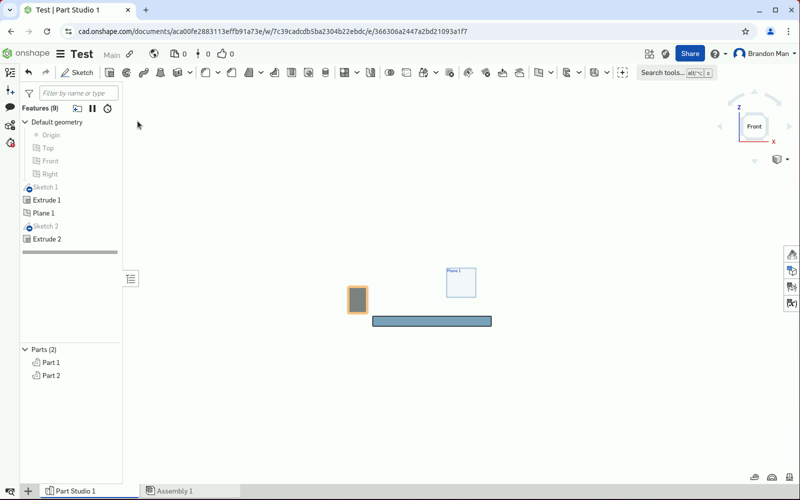
key(shift+h)
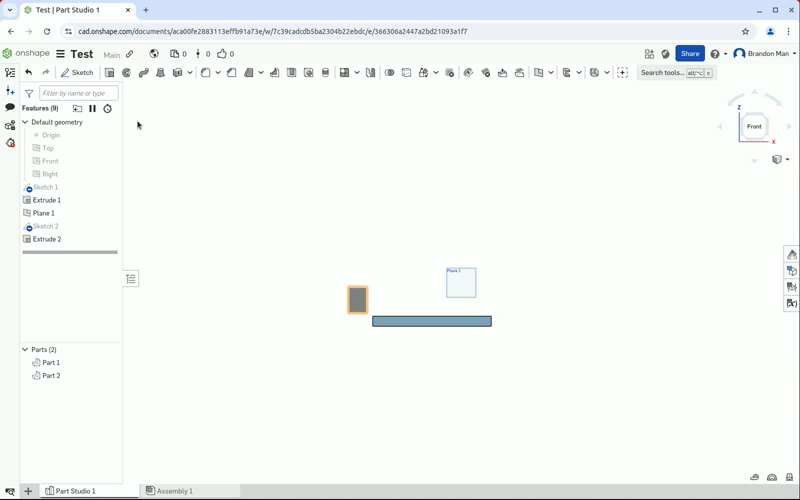
key(shift+7)
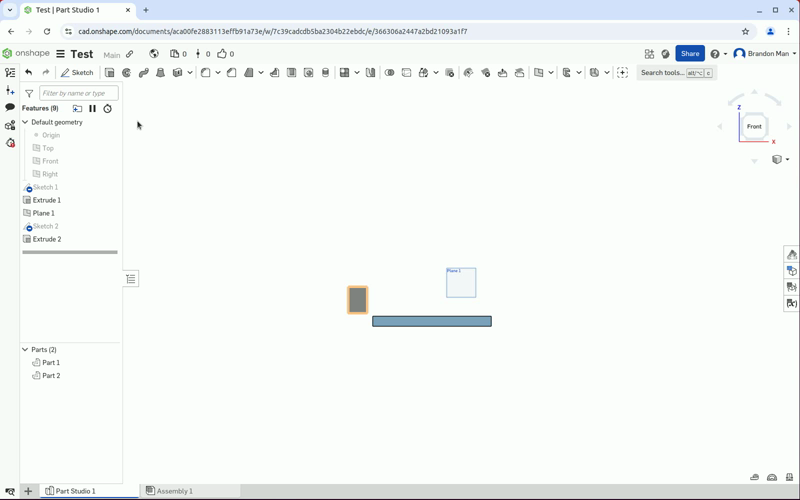
key(left, 2)
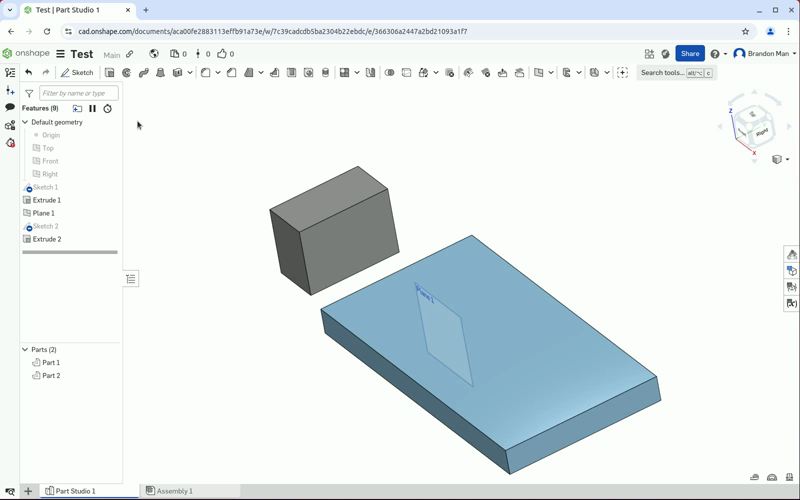
key(down, 2)
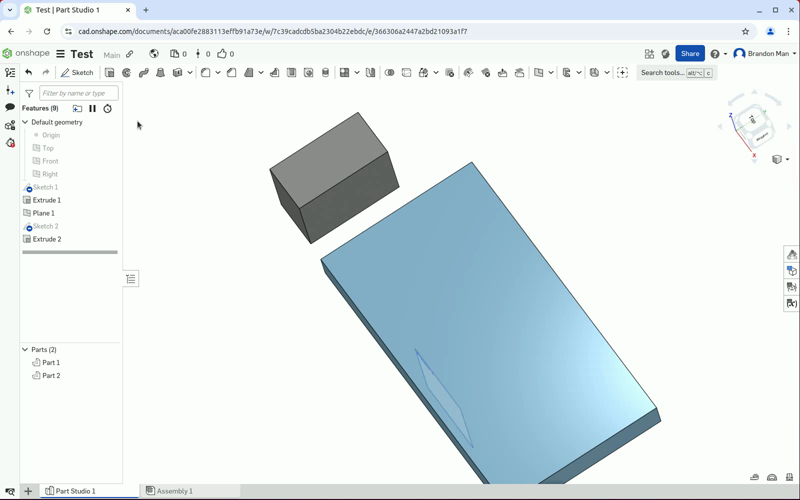
key(up, 2)
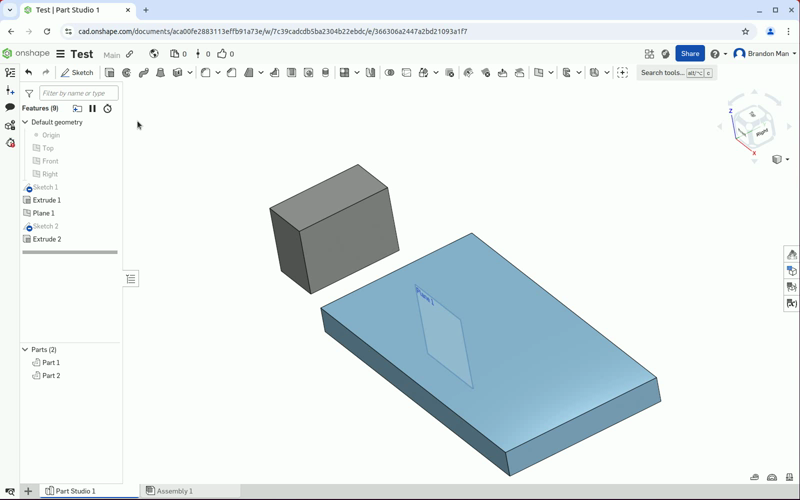
key(right, 2)
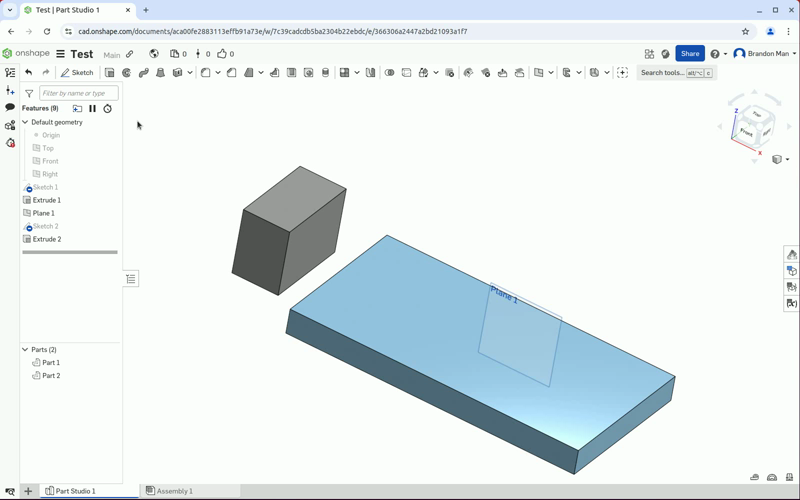
mouse_move(73, 189)
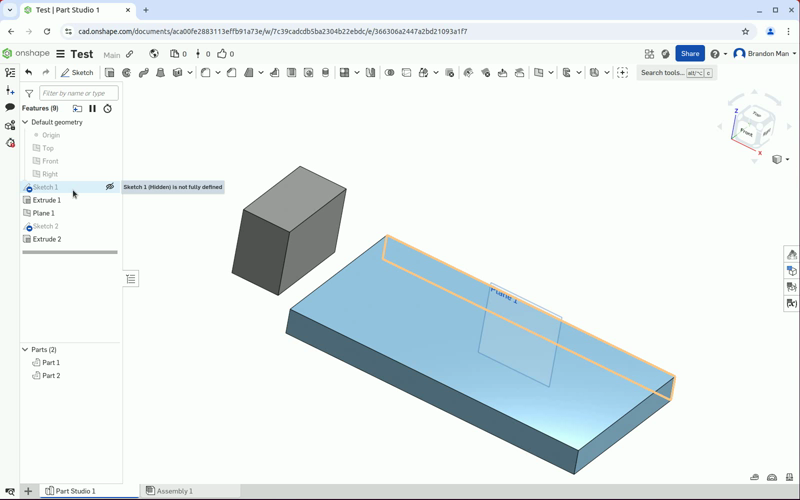
click(73, 189)